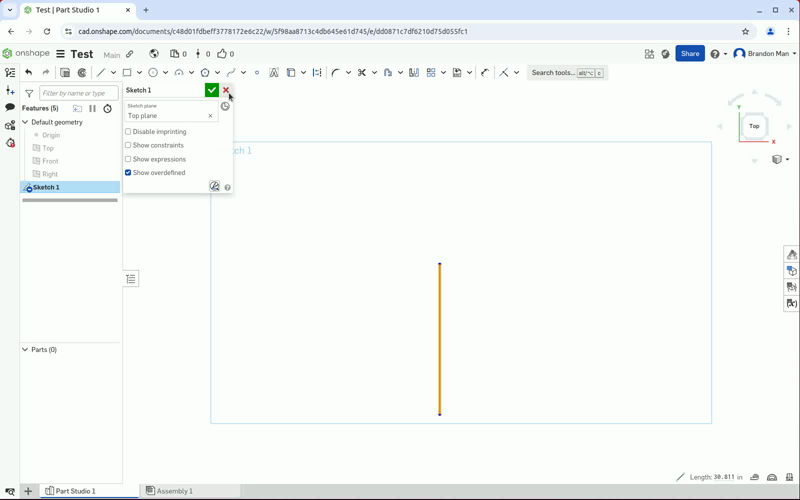
key(shift+h)
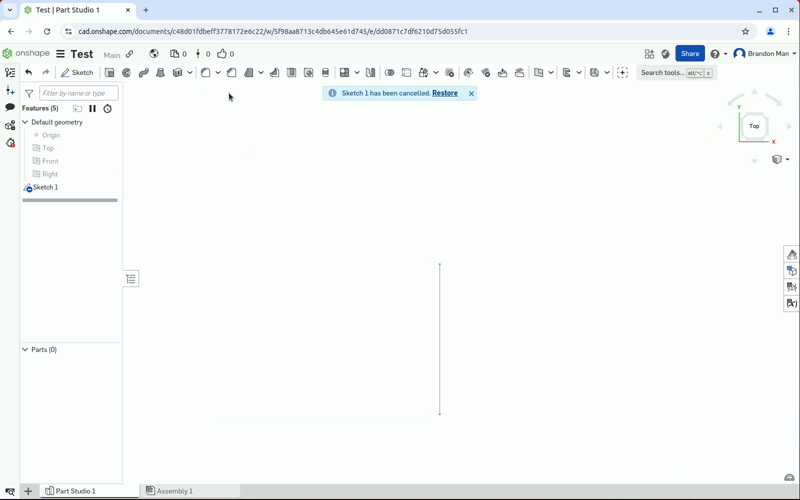
key(shift+s)
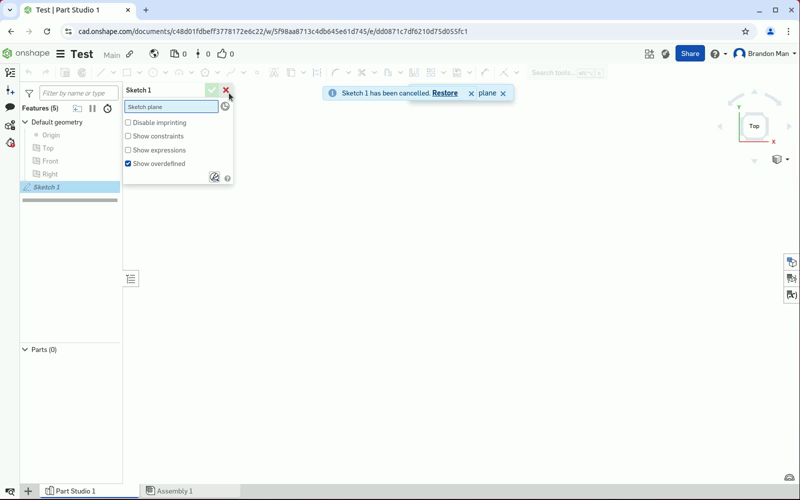
mouse_move(73, 150)
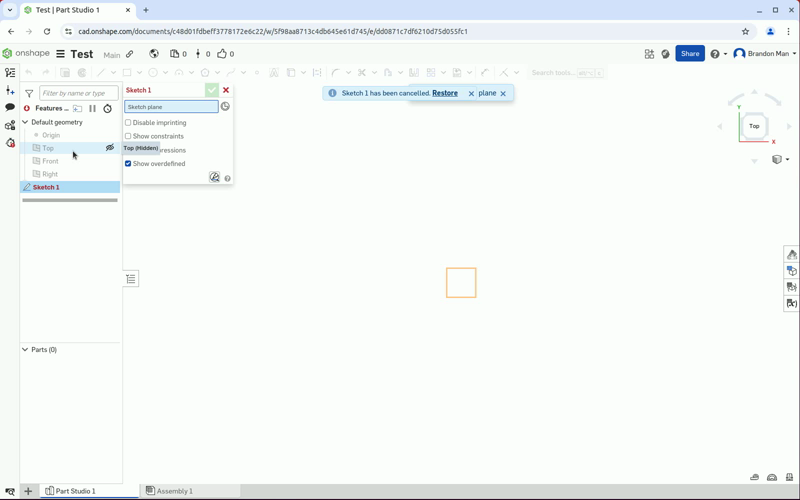
click(73, 150)
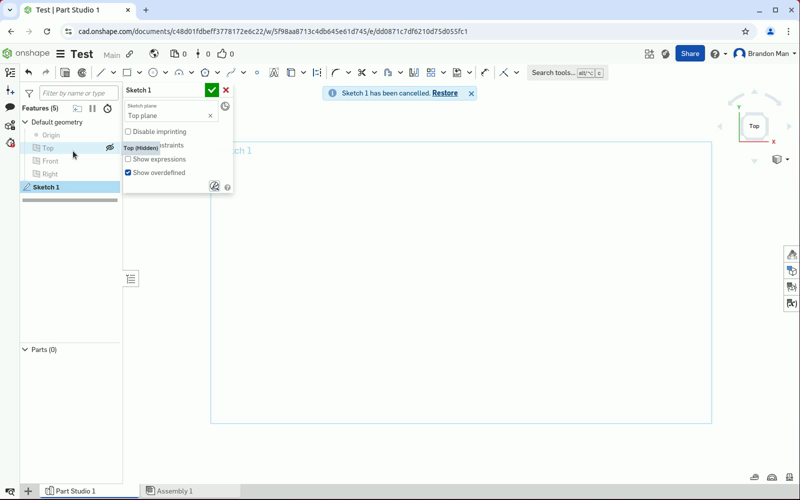
mouse_move(73, 352)
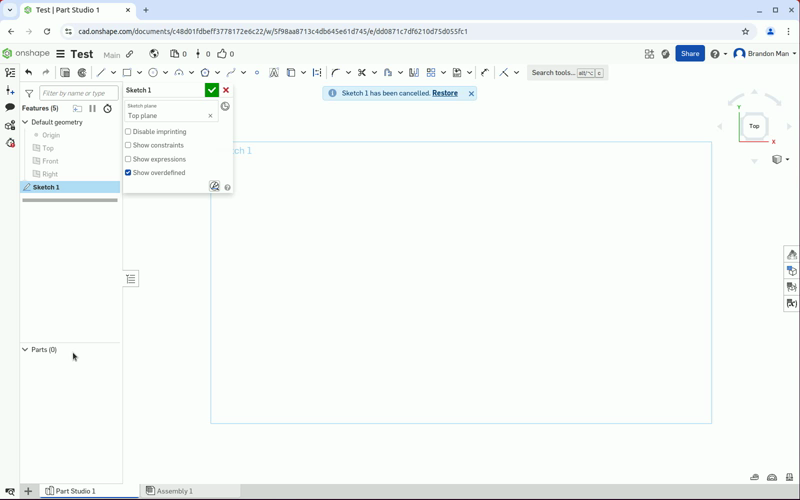
key(y)
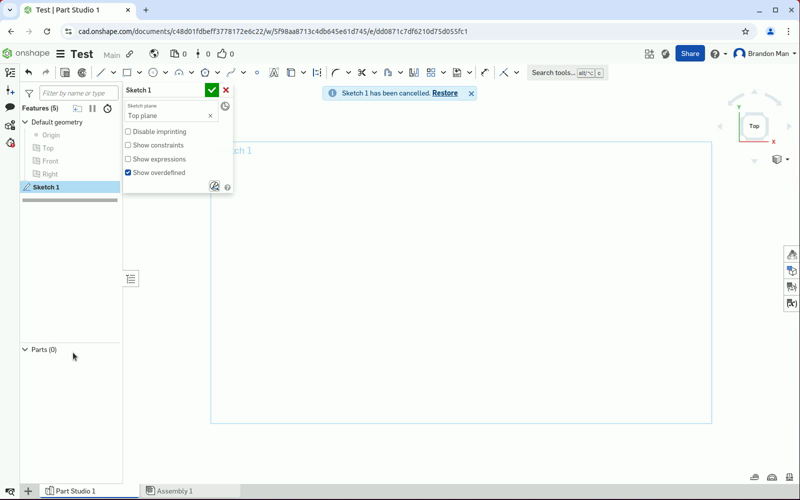
key(c)
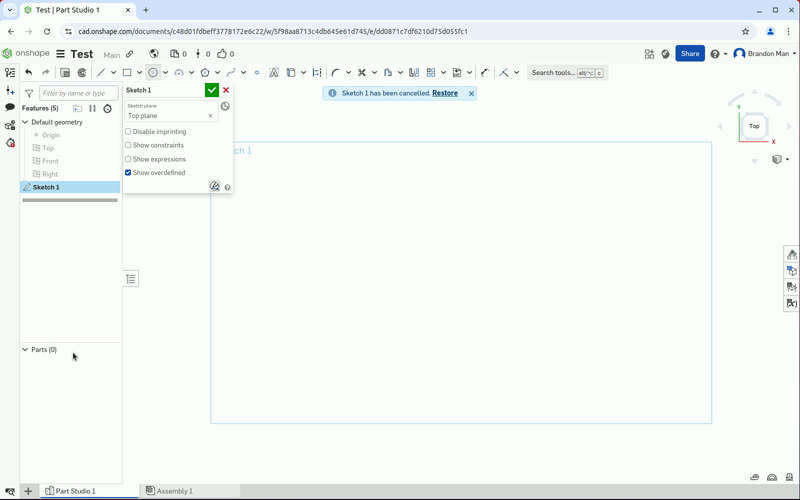
key_down(shift)
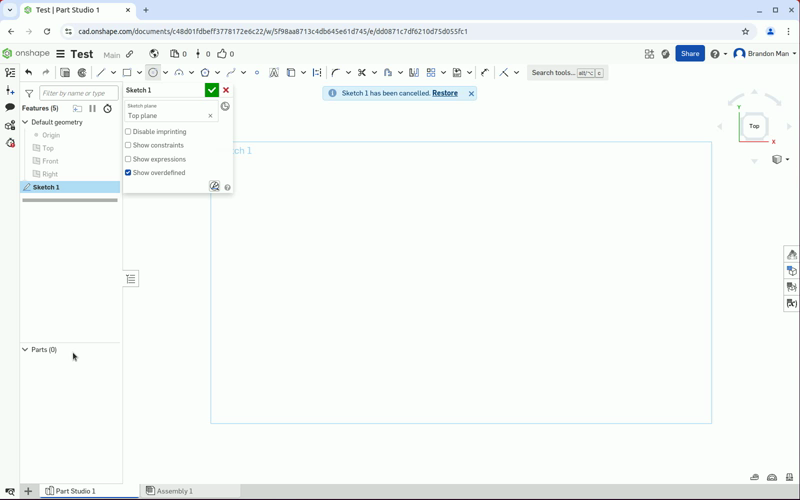
mouse_move(460, 282)
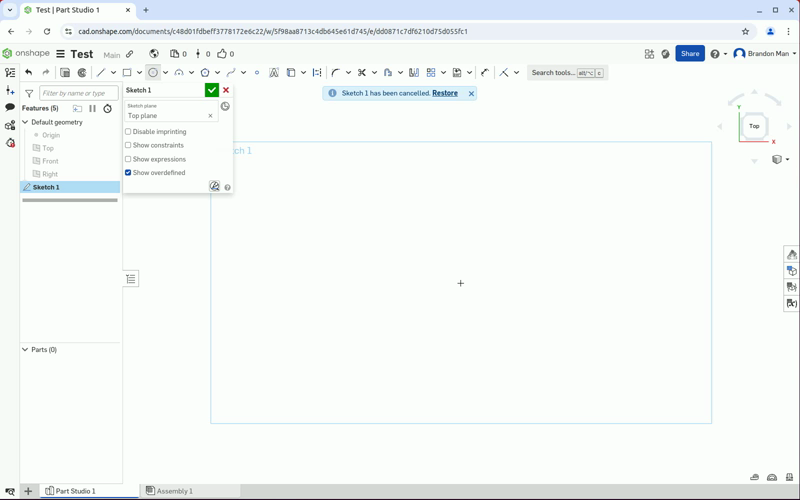
click(460, 282)
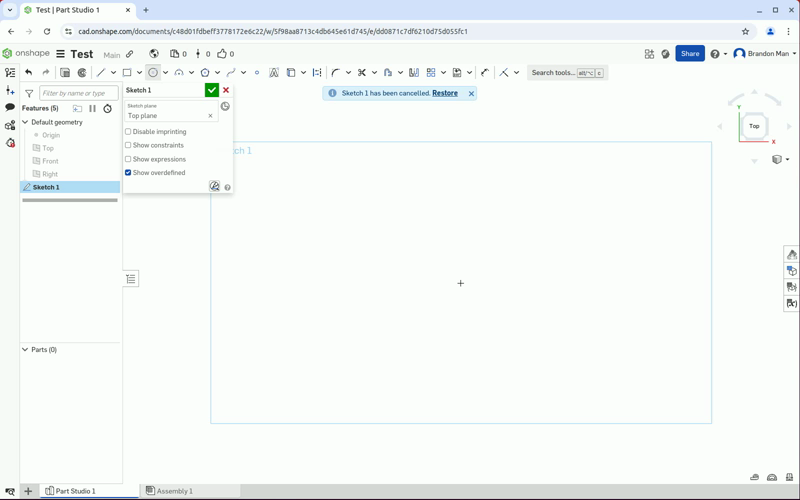
key_up(shift)
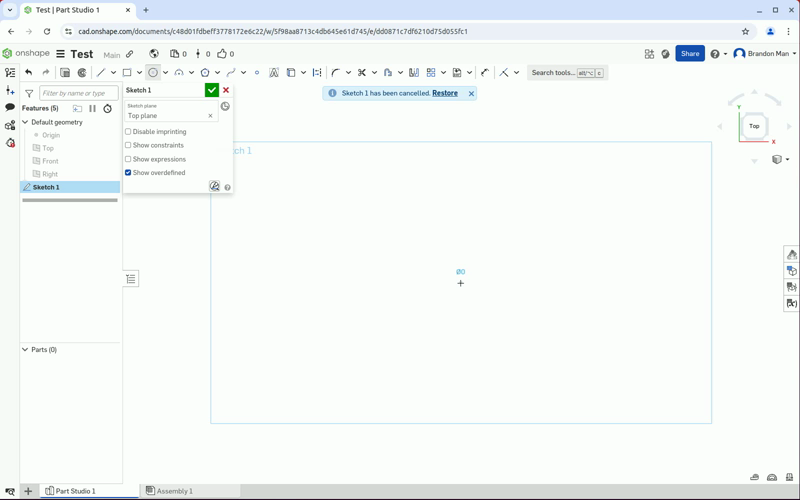
mouse_move(487, 282)
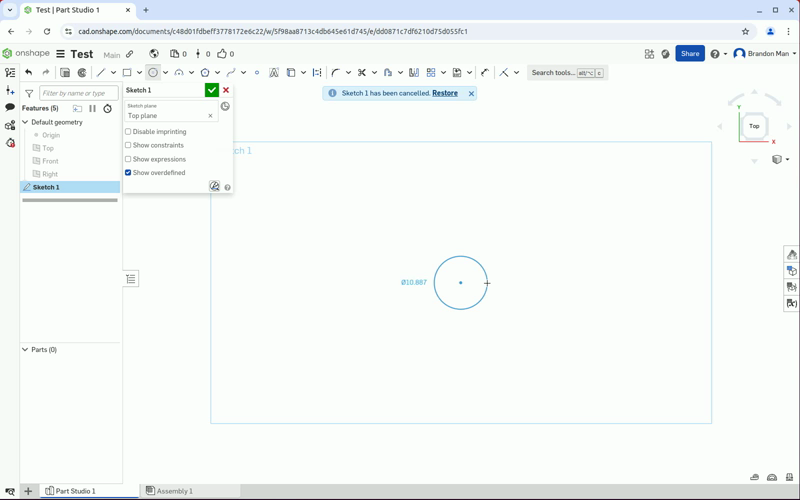
click(487, 282)
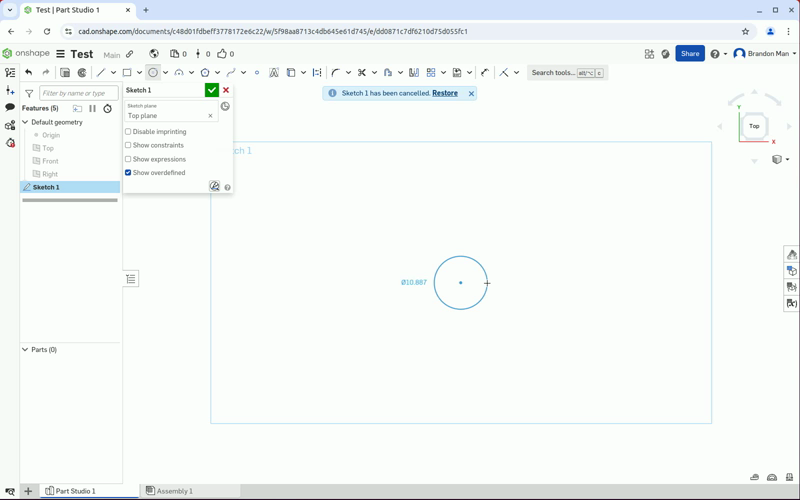
key(esc)
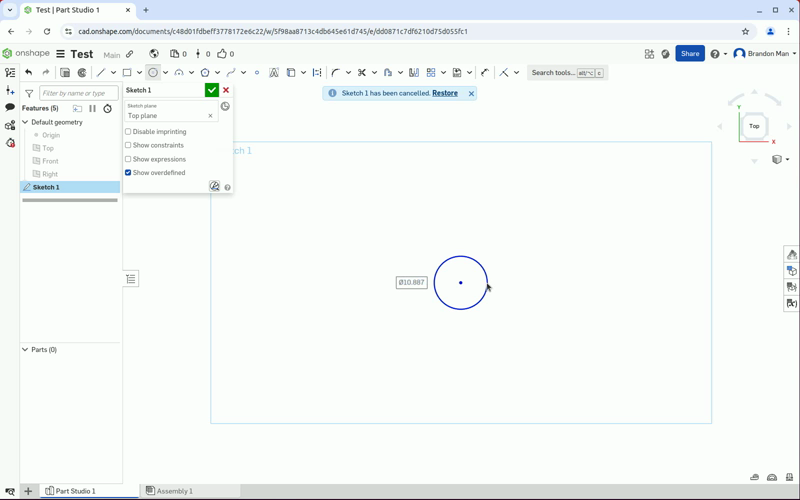
key(c)
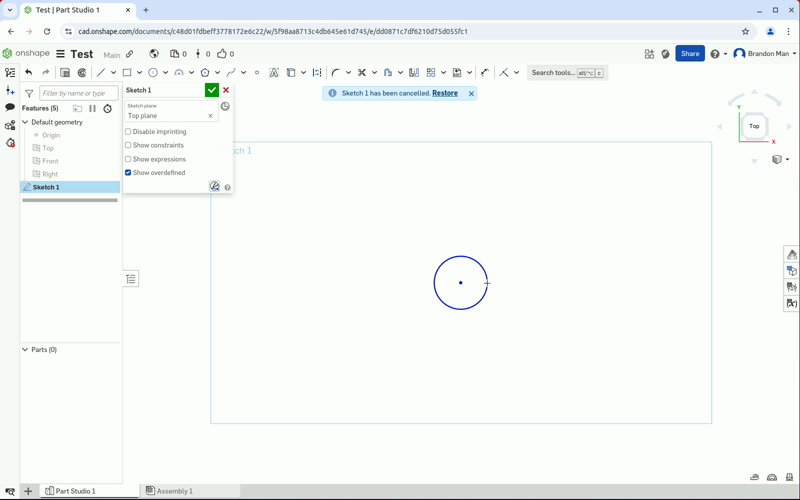
key_down(shift)
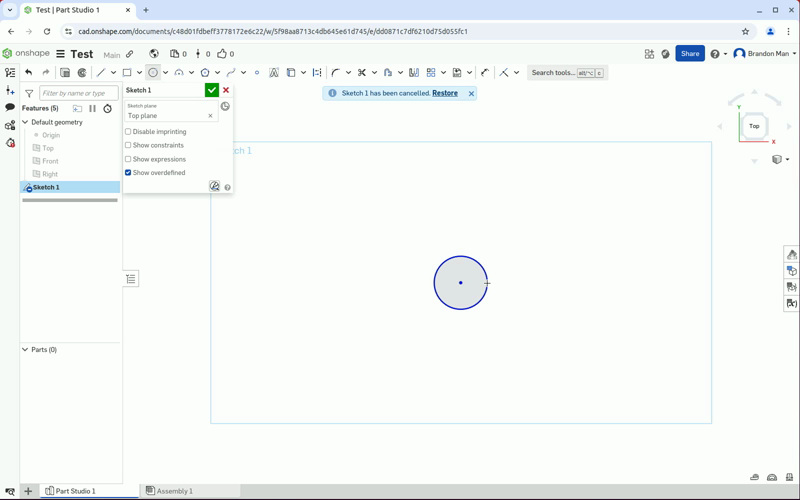
mouse_move(460, 282)
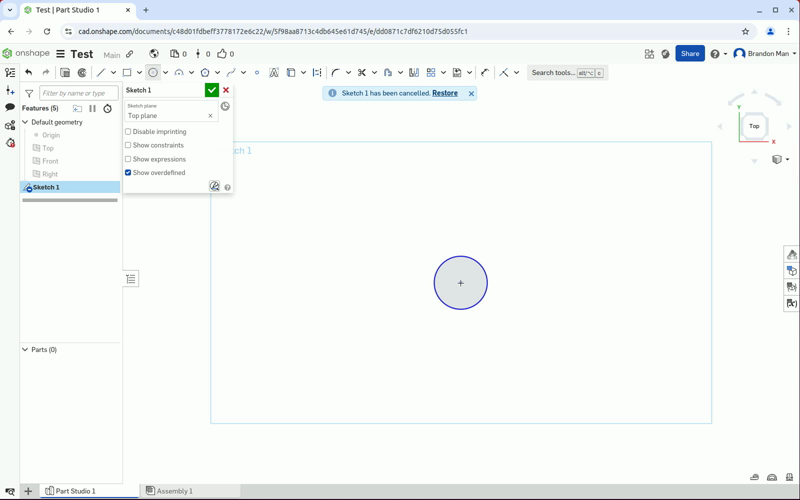
click(460, 282)
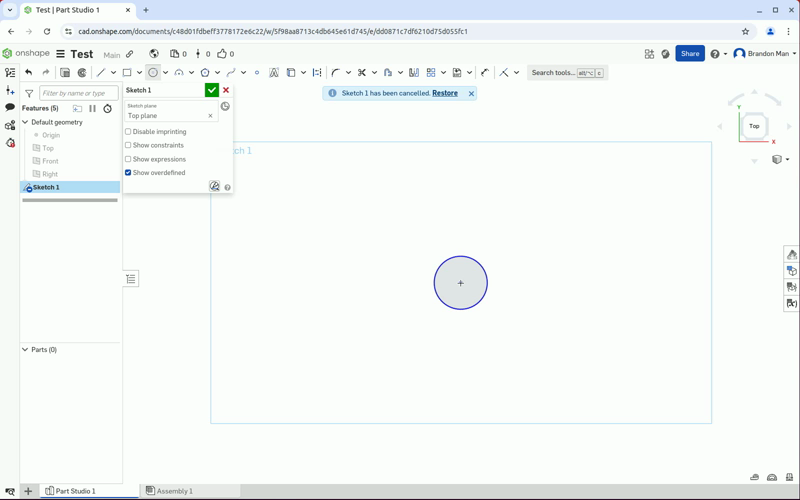
key_up(shift)
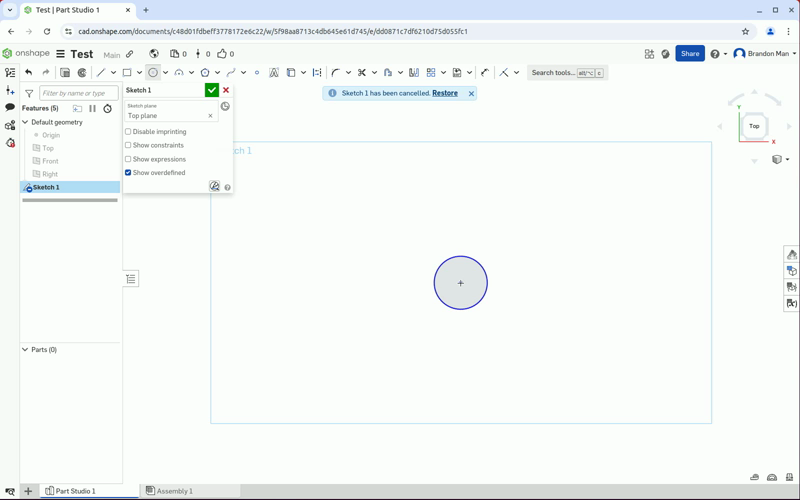
mouse_move(484, 282)
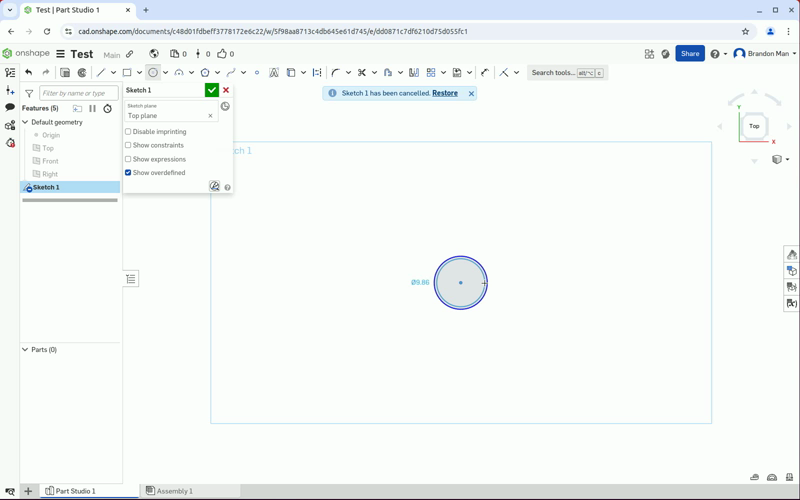
scroll(6)
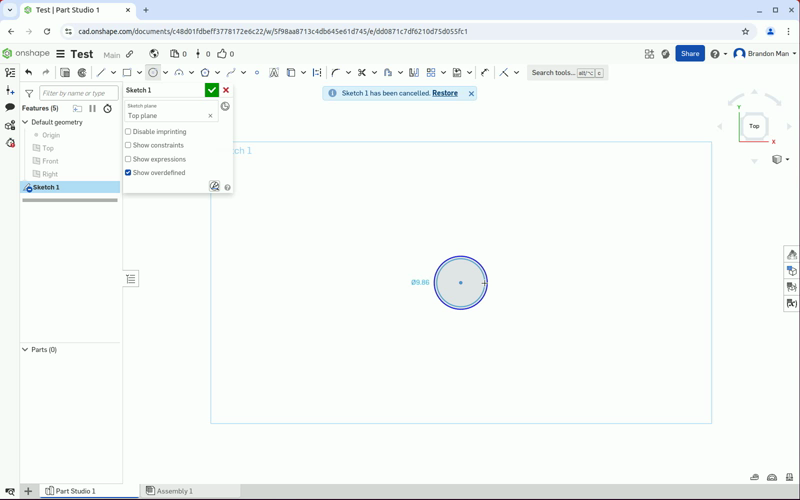
scroll(6)
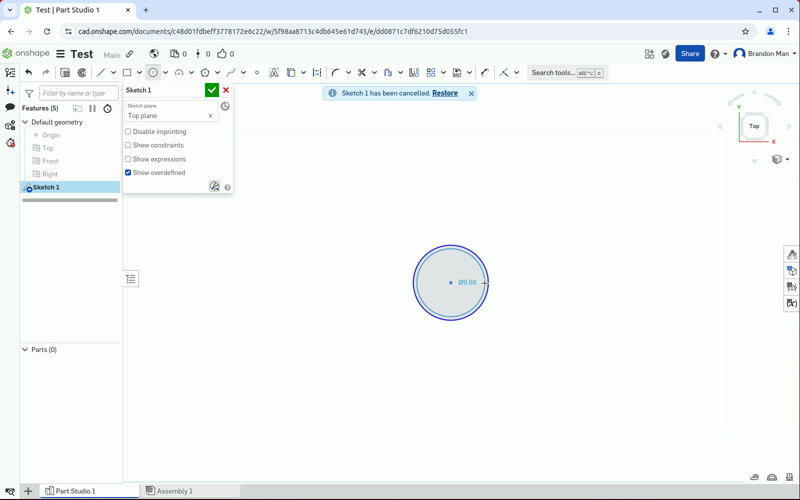
scroll(6)
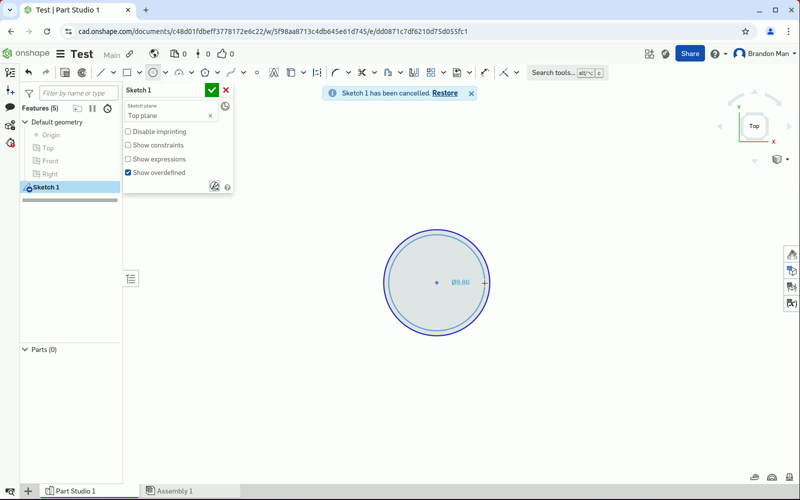
scroll(6)
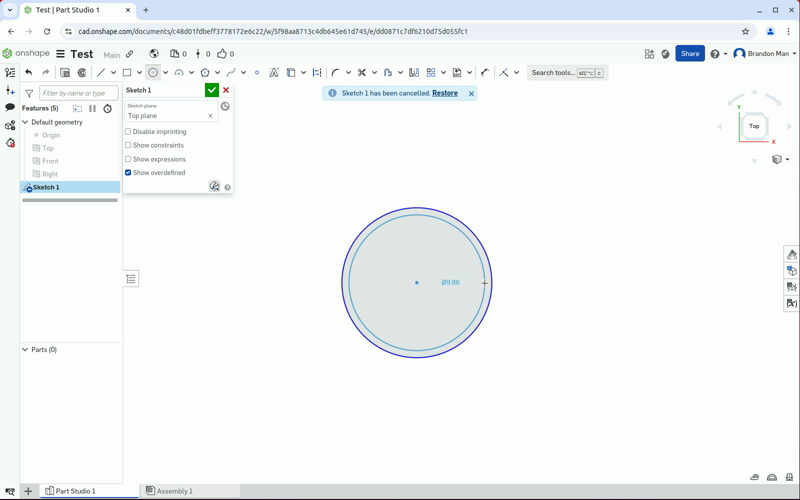
scroll(6)
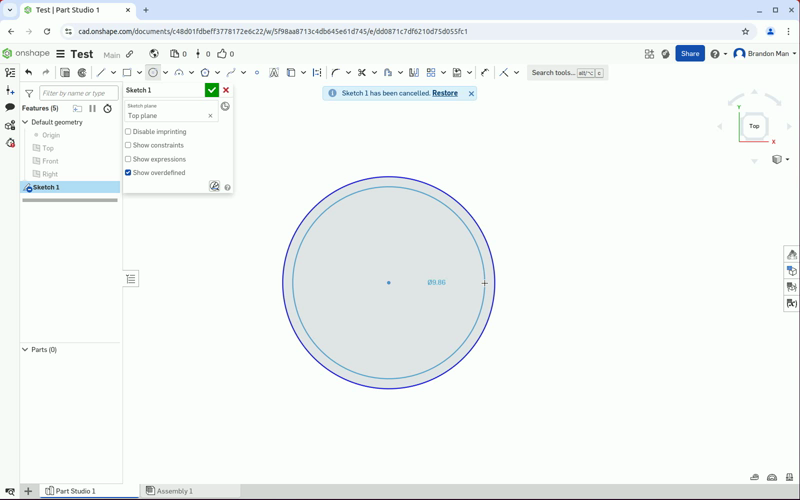
scroll(6)
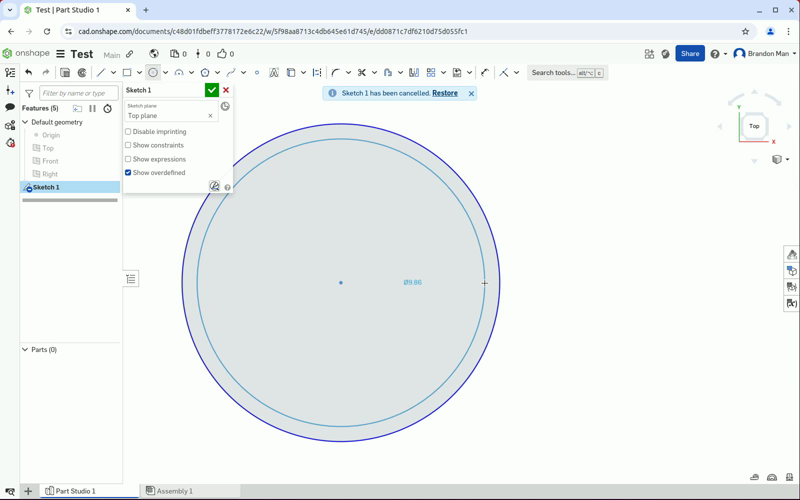
scroll(6)
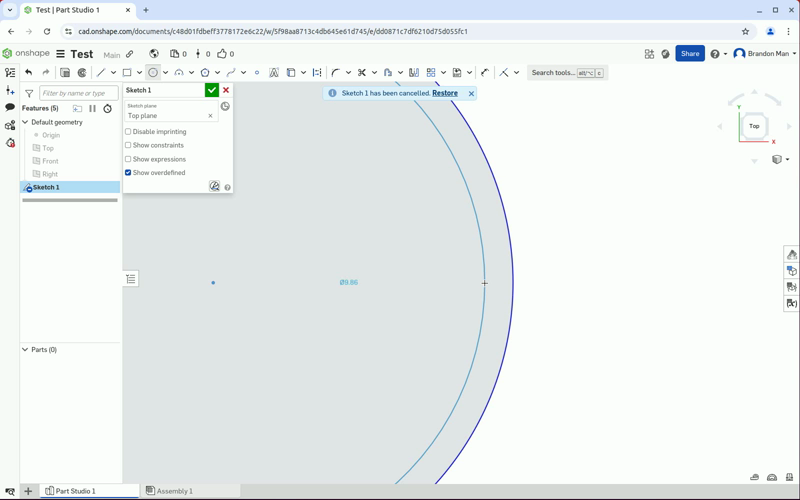
click(484, 282)
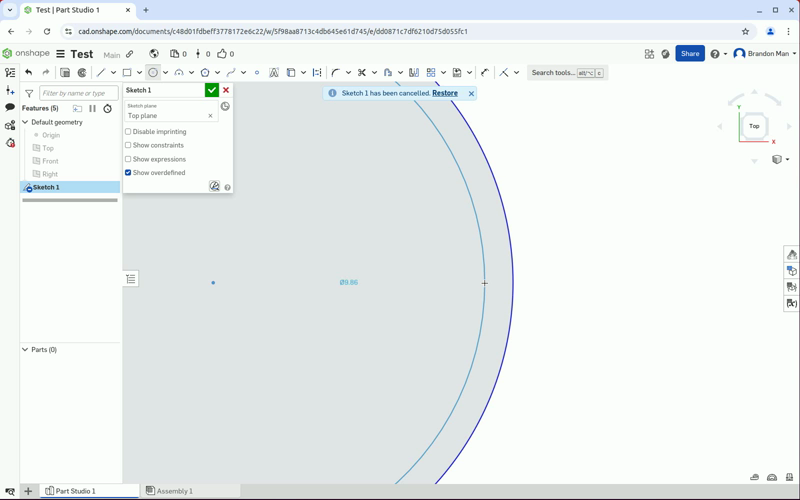
scroll(-6)
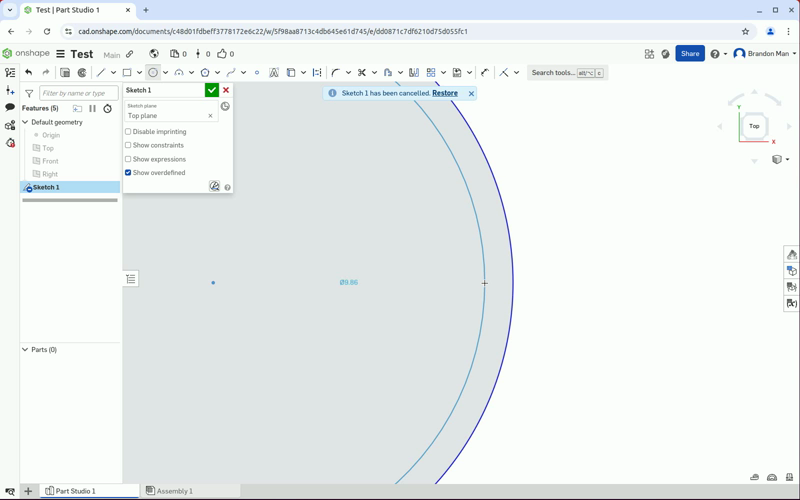
scroll(-6)
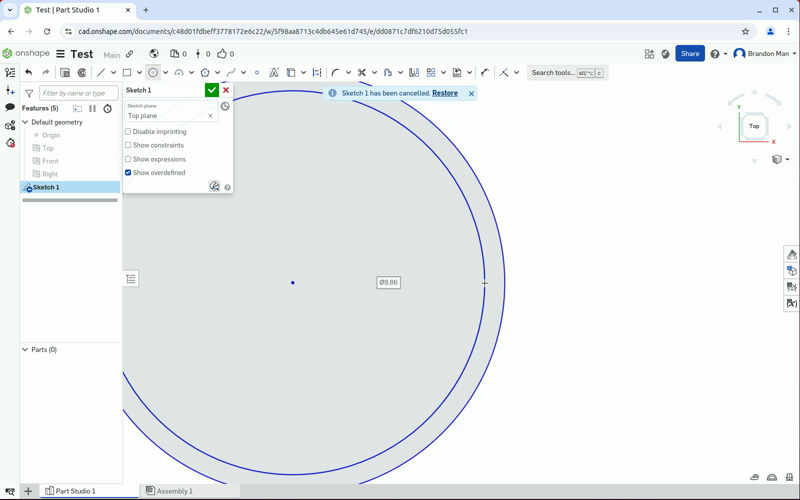
scroll(-6)
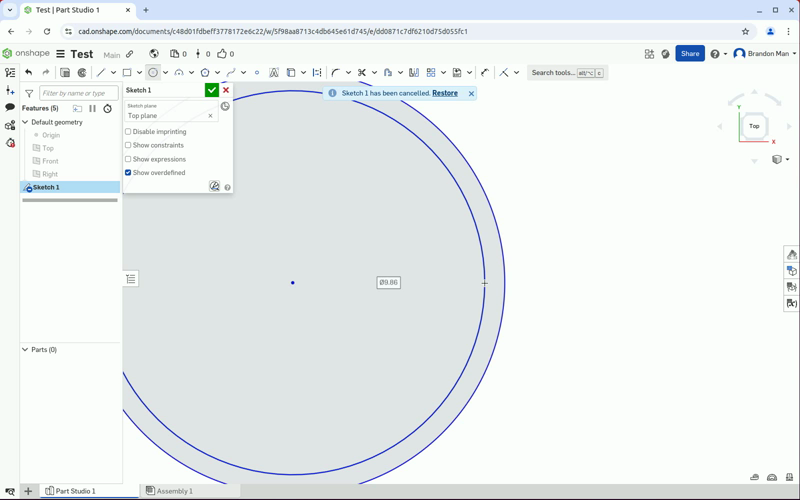
scroll(-6)
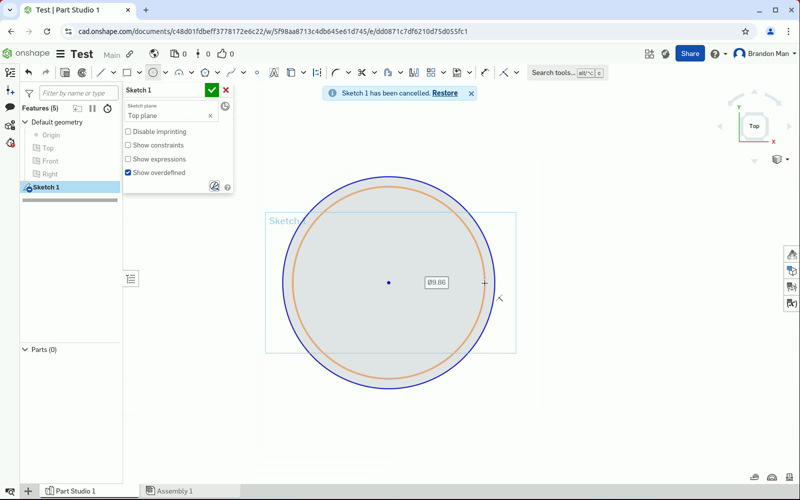
scroll(-6)
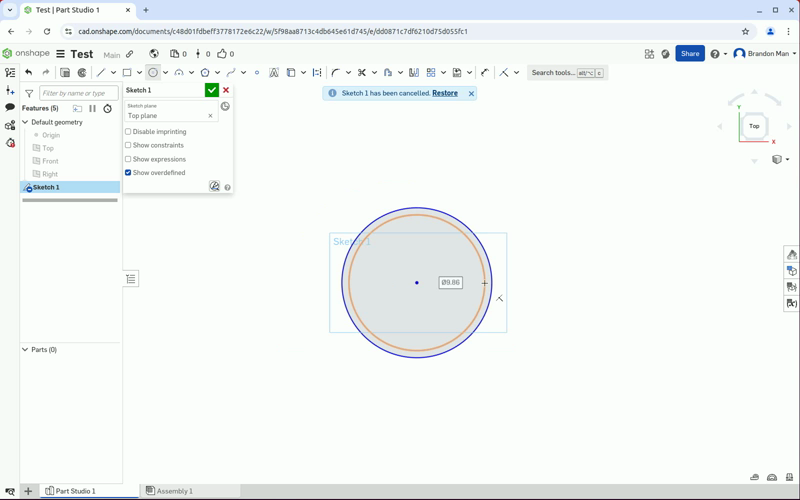
scroll(-6)
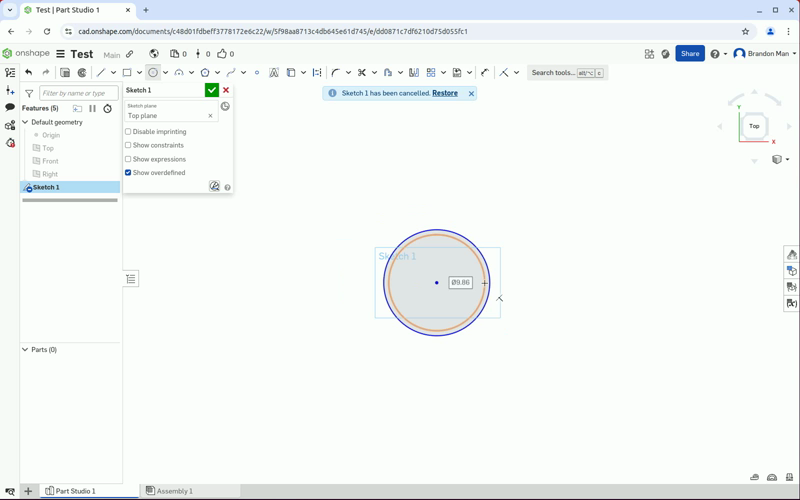
scroll(-6)
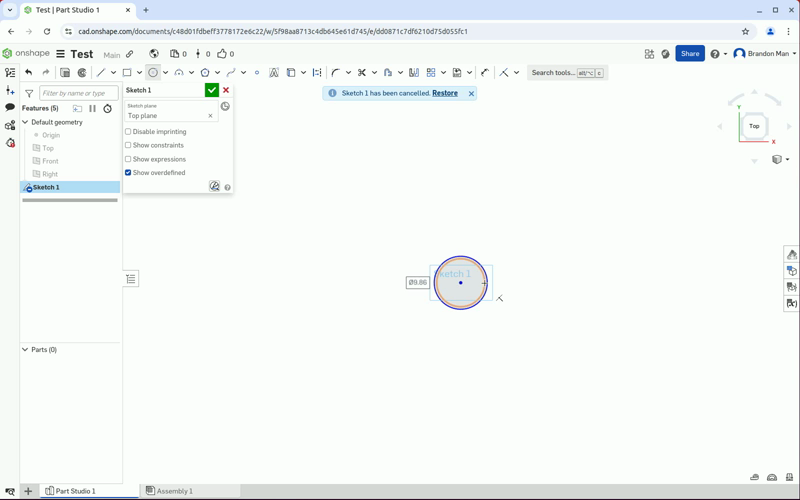
key(esc)
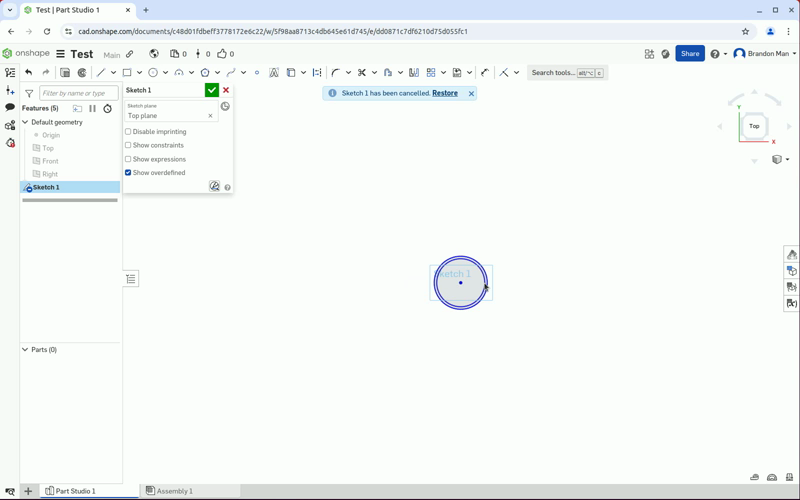
mouse_move(435, 285)
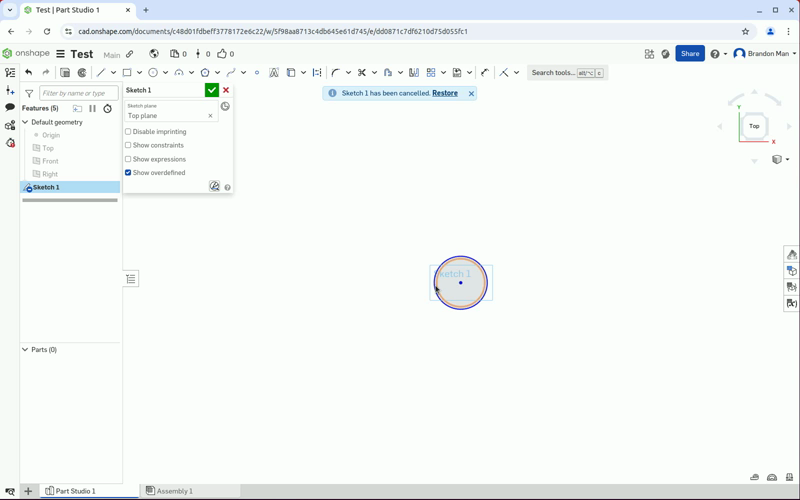
scroll(6)
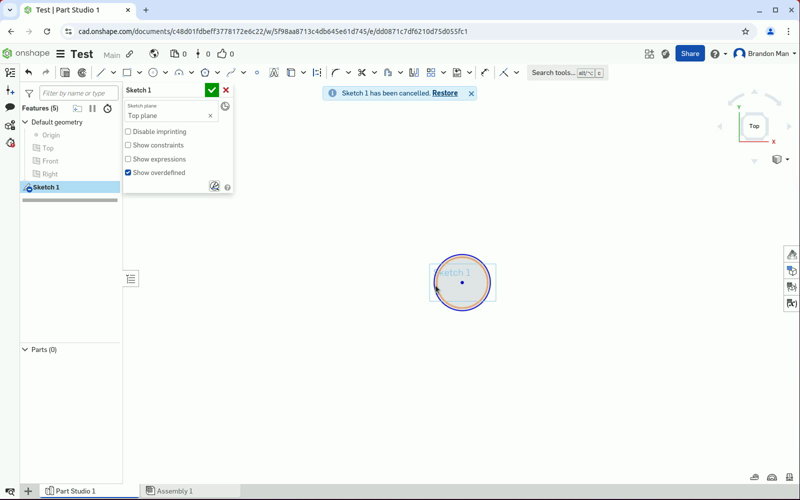
scroll(6)
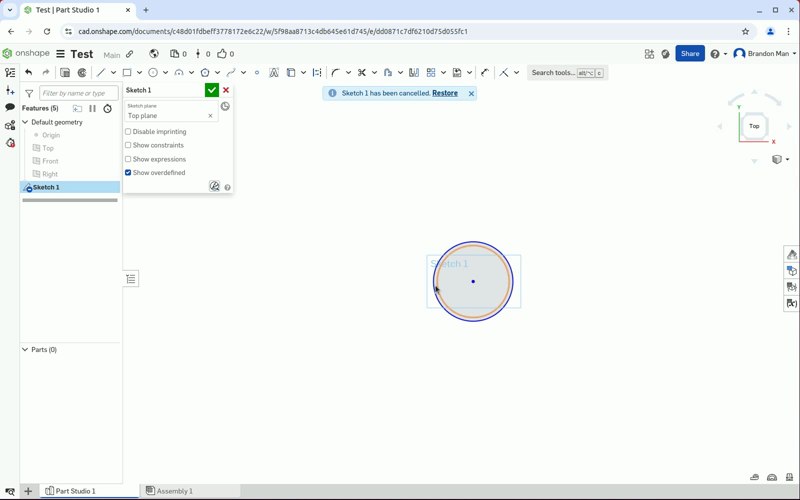
scroll(6)
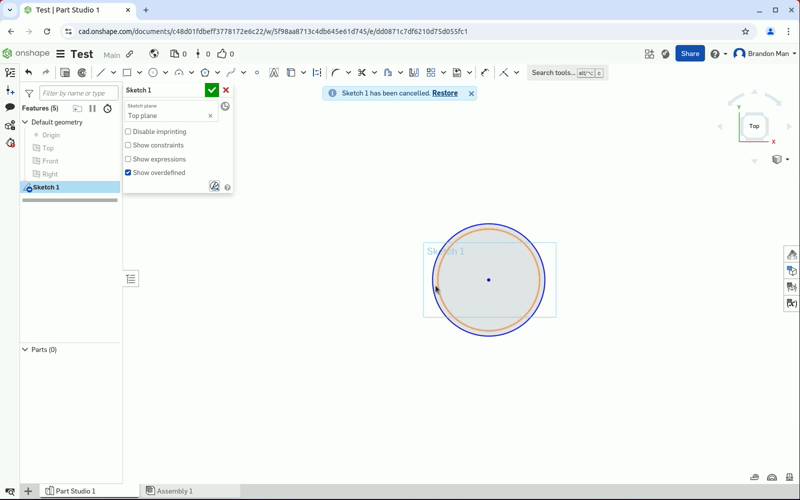
scroll(6)
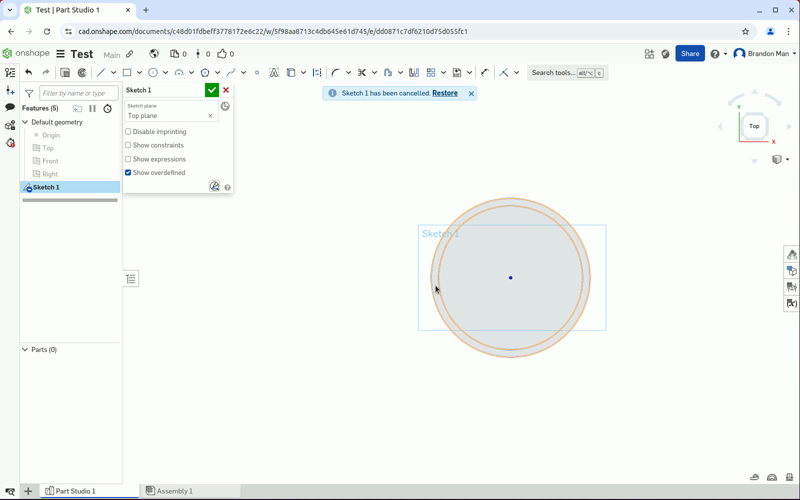
scroll(6)
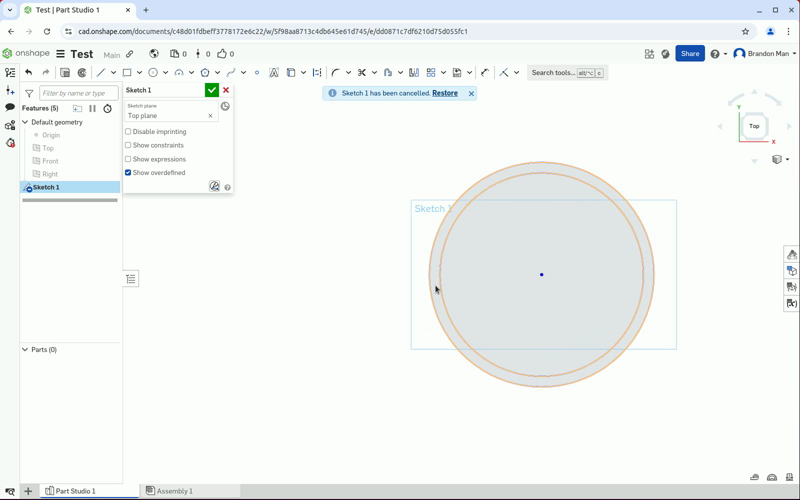
scroll(6)
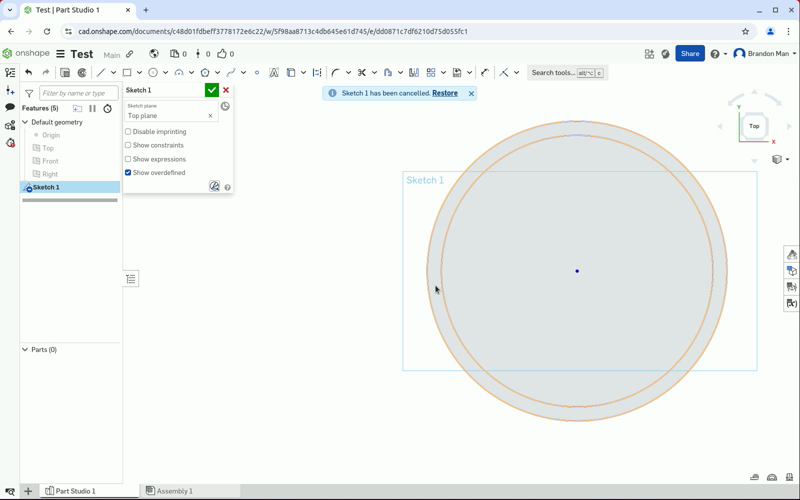
scroll(6)
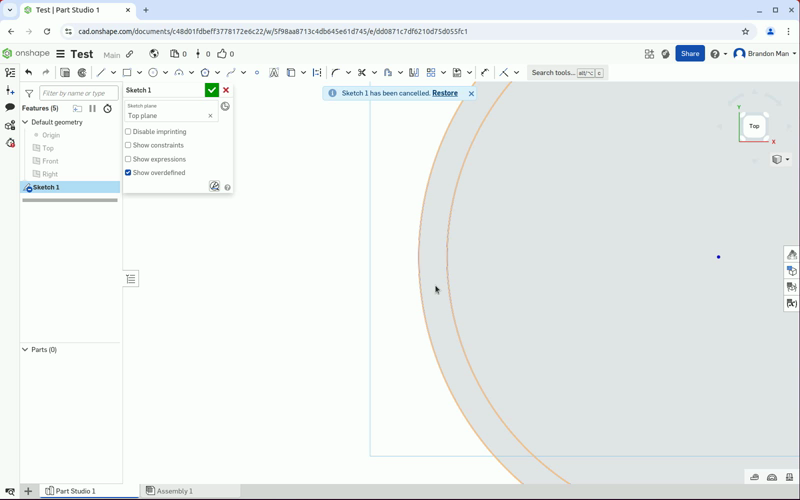
click(435, 285)
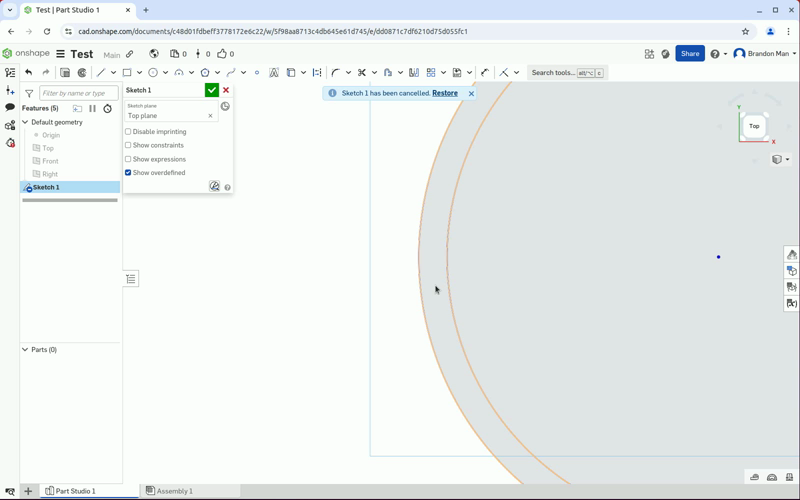
scroll(-6)
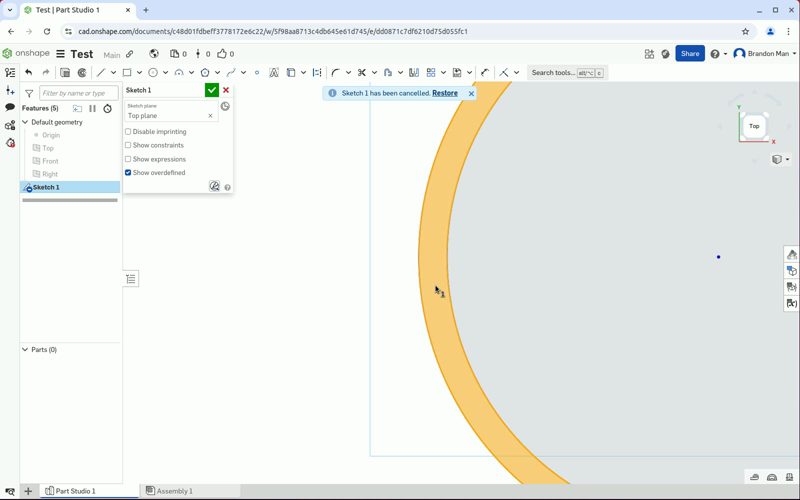
scroll(-6)
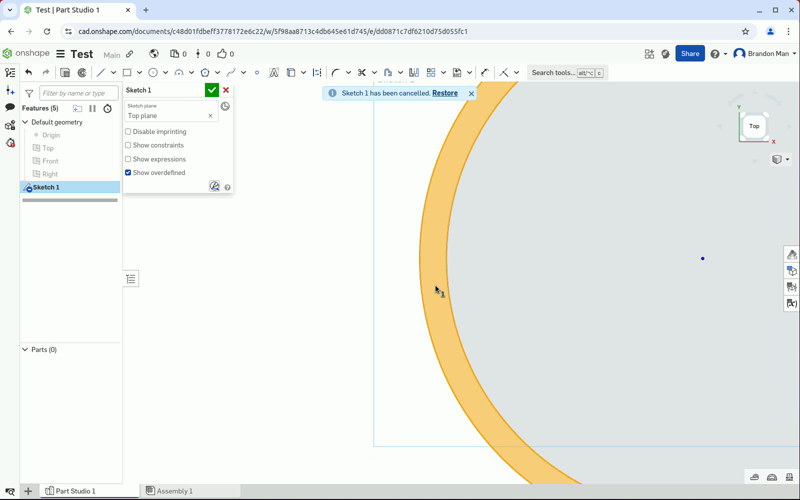
scroll(-6)
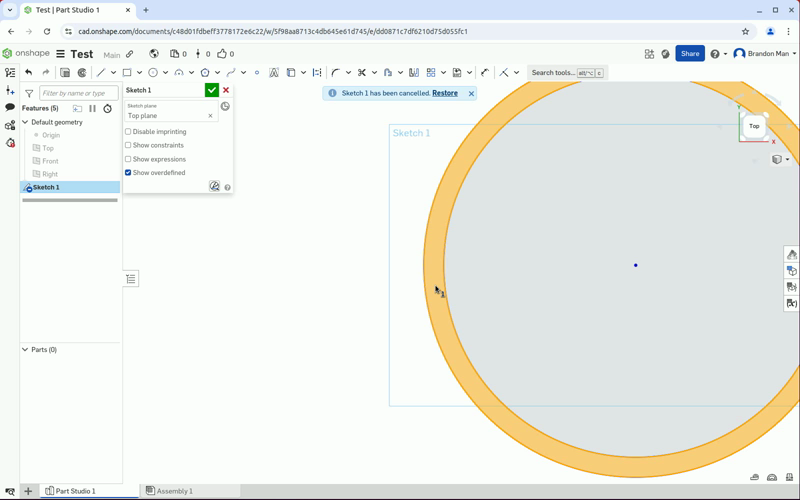
scroll(-6)
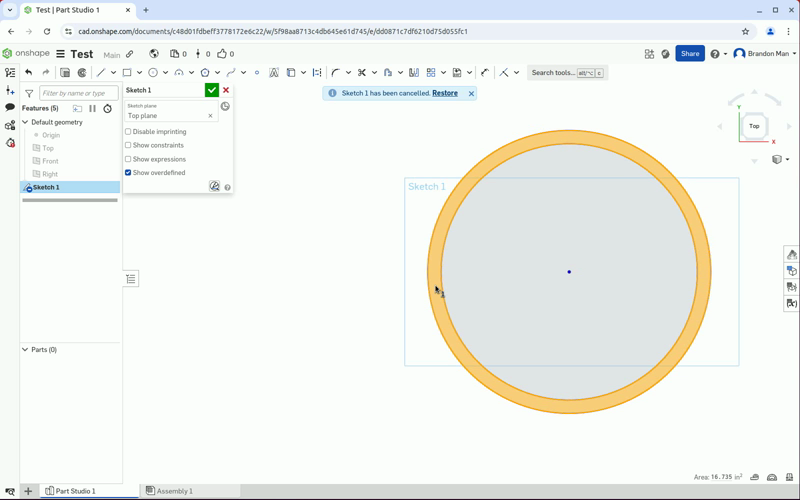
scroll(-6)
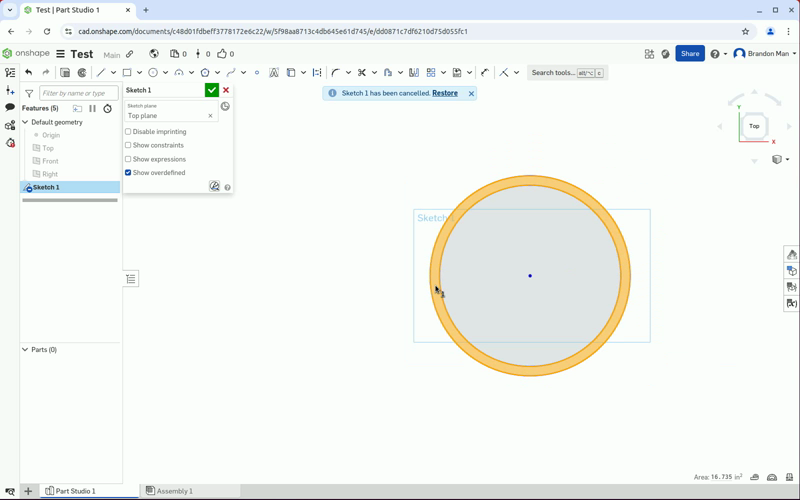
scroll(-6)
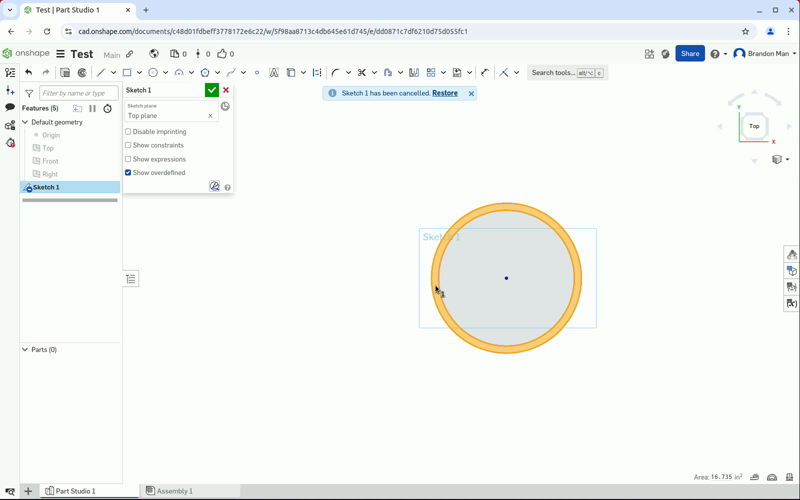
scroll(-6)
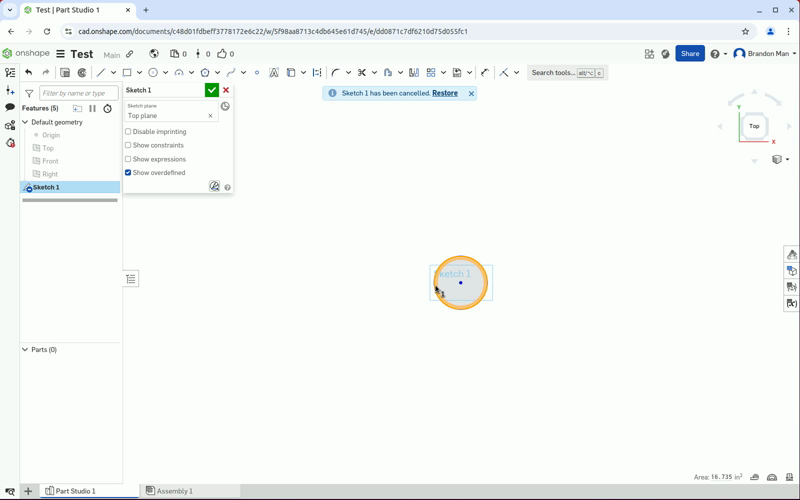
mouse_move(73, 352)
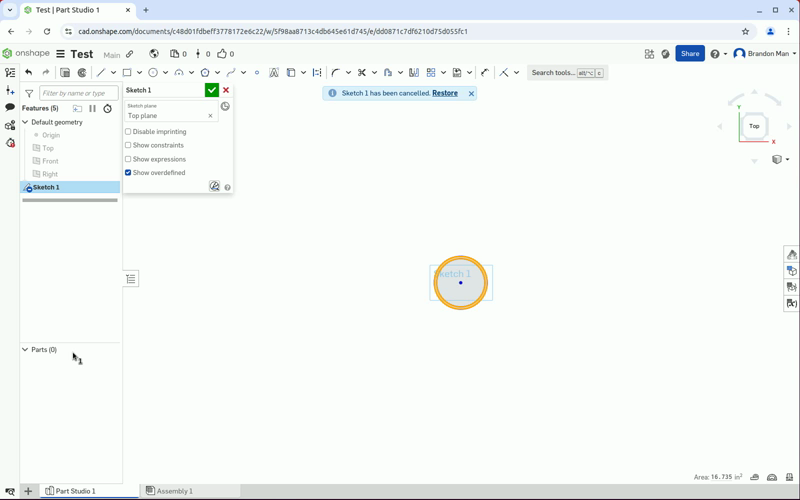
key(shift+y)
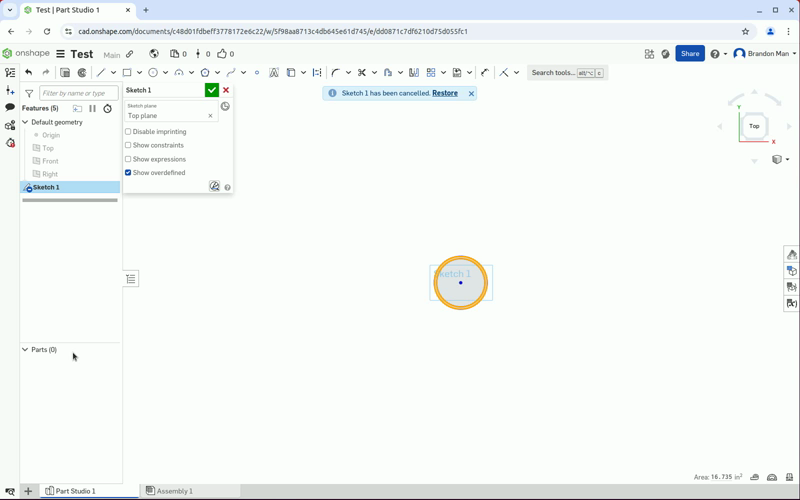
key(shift+e)
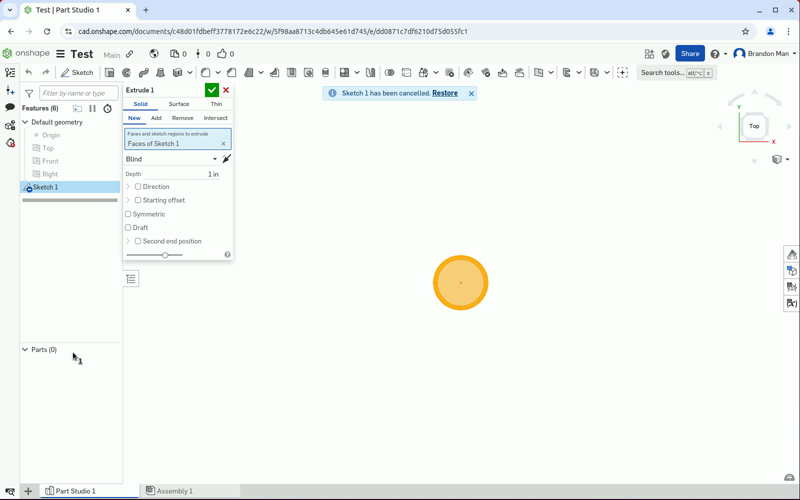
mouse_move(143, 106)
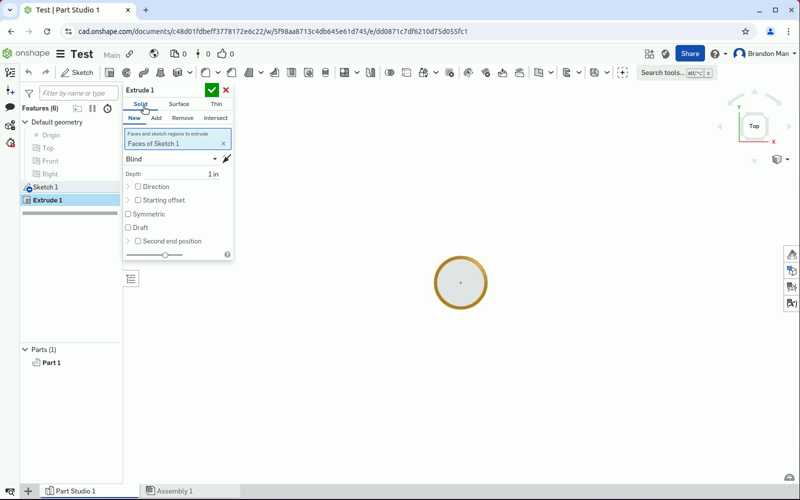
click(143, 106)
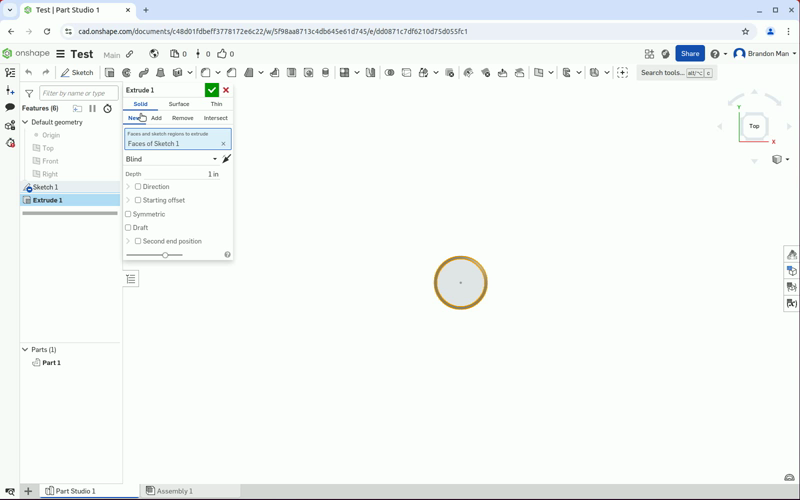
mouse_move(137, 120)
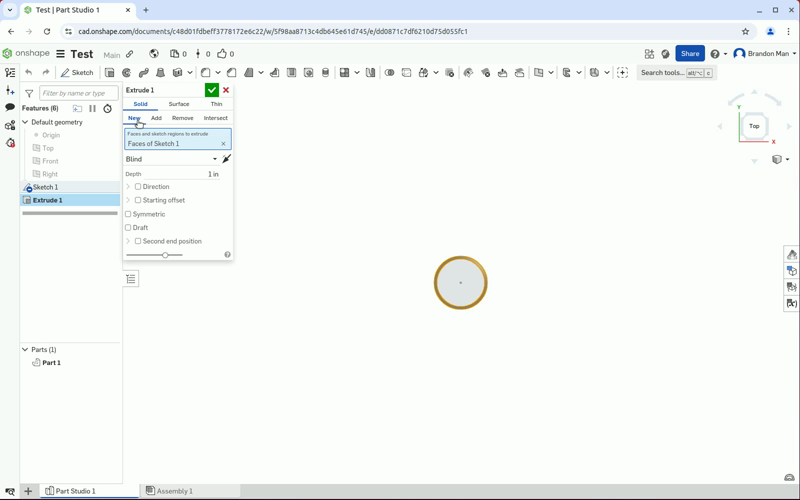
click(137, 120)
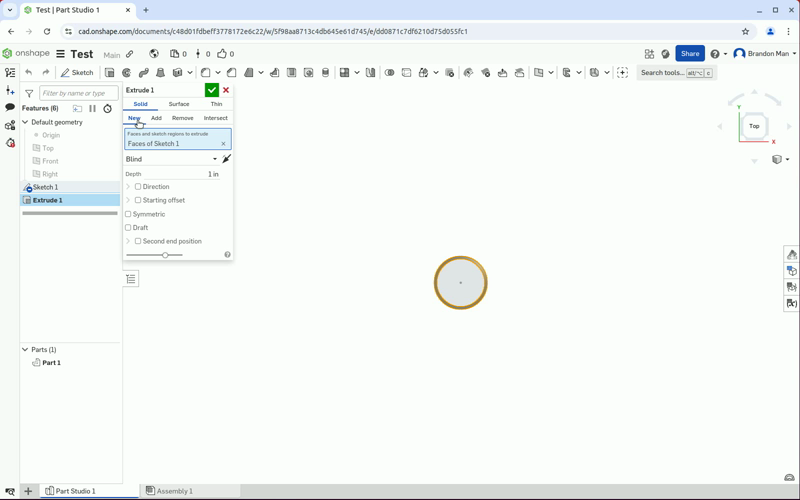
key(tab, 4)
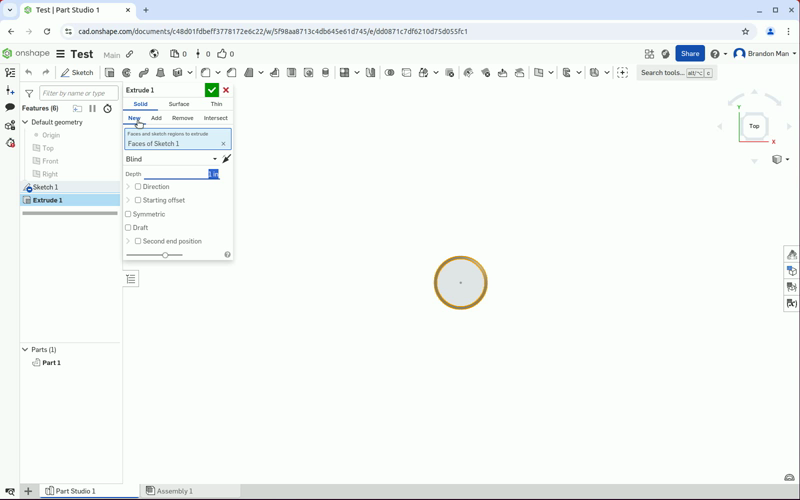
text(2.407)
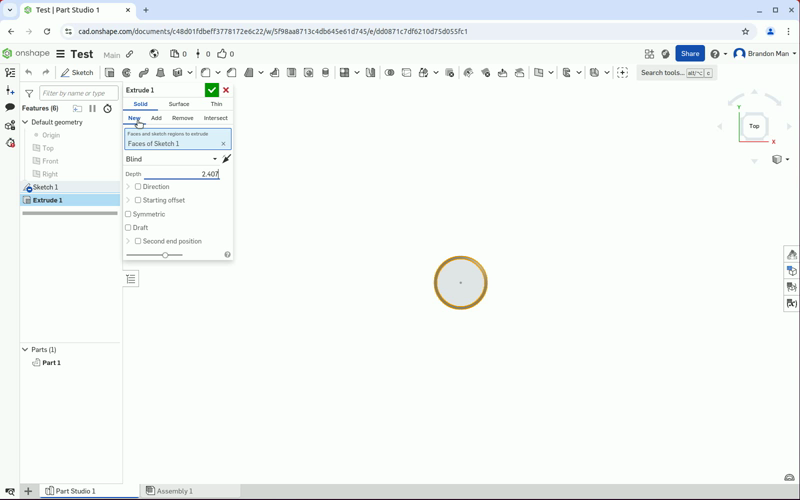
key(enter)
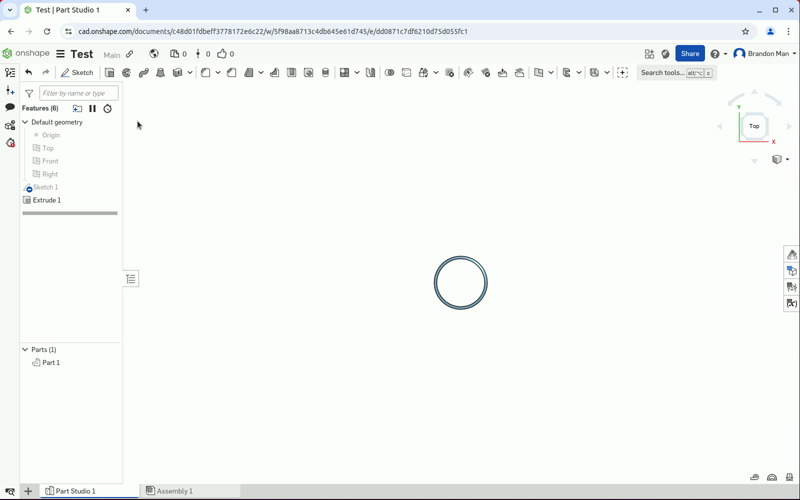
key(shift+h)
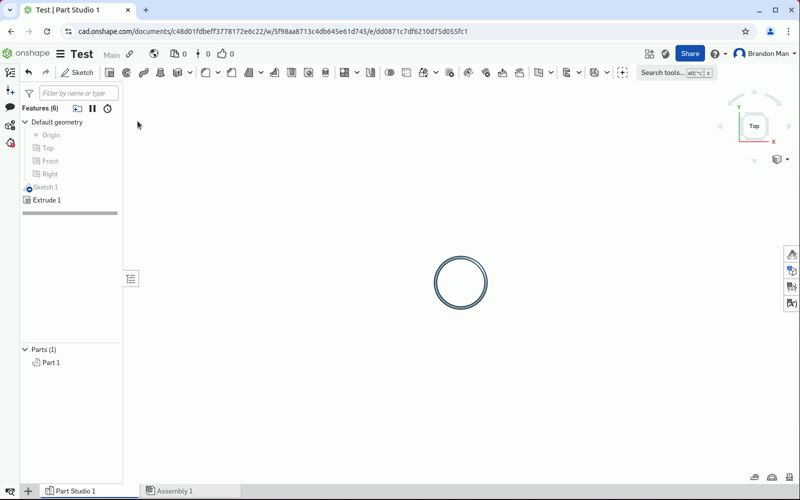
key(shift+h)
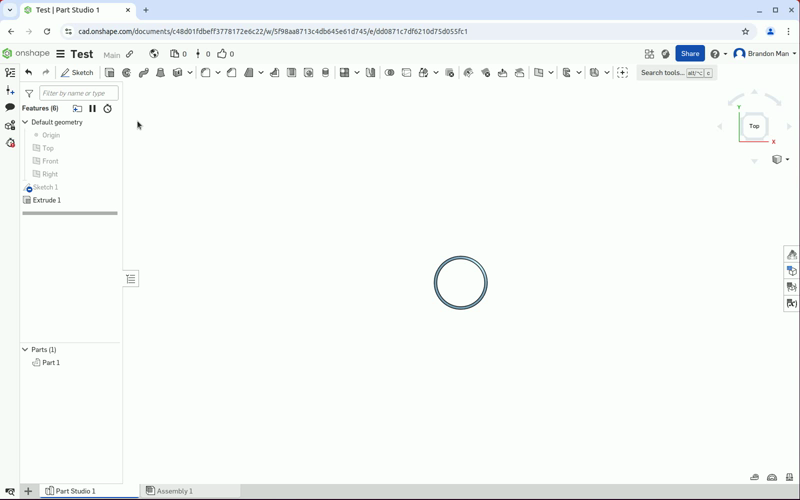
mouse_move(73, 189)
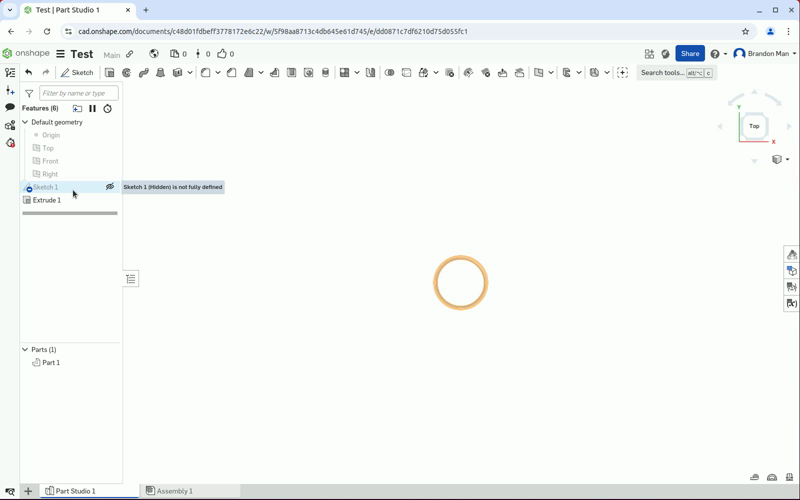
click(73, 189)
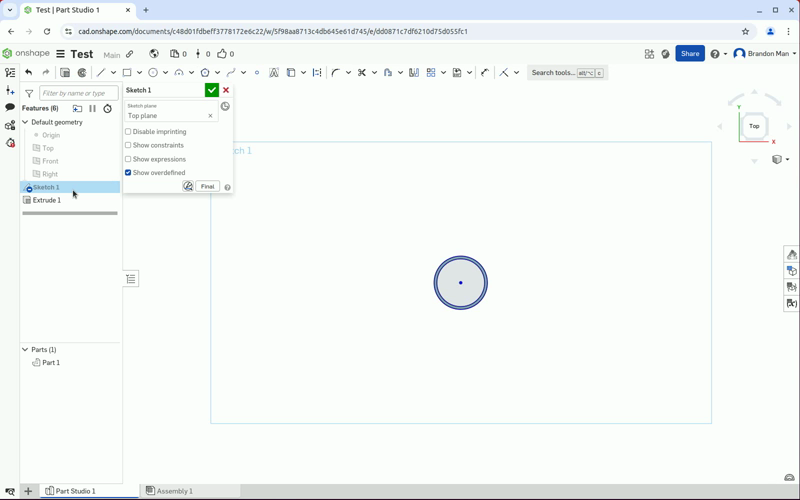
mouse_move(229, 92)
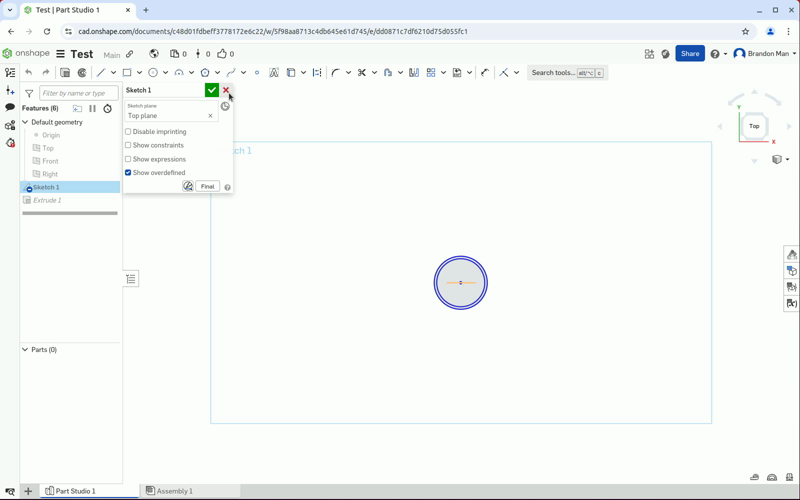
click(229, 92)
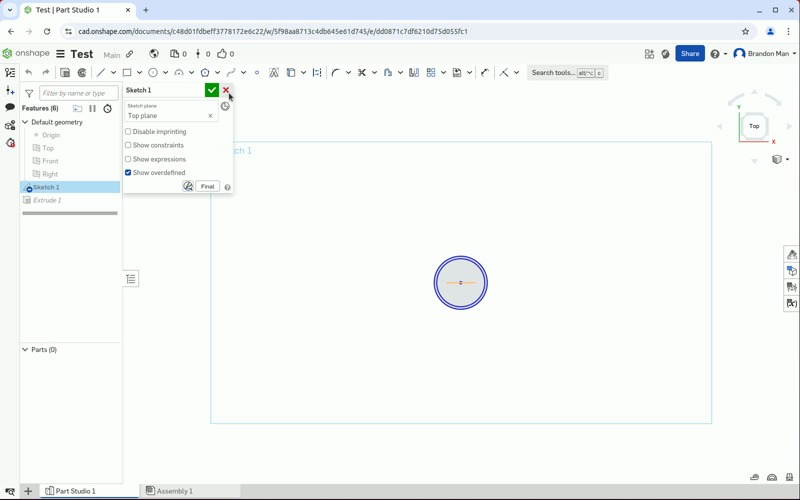
key(shift+s)
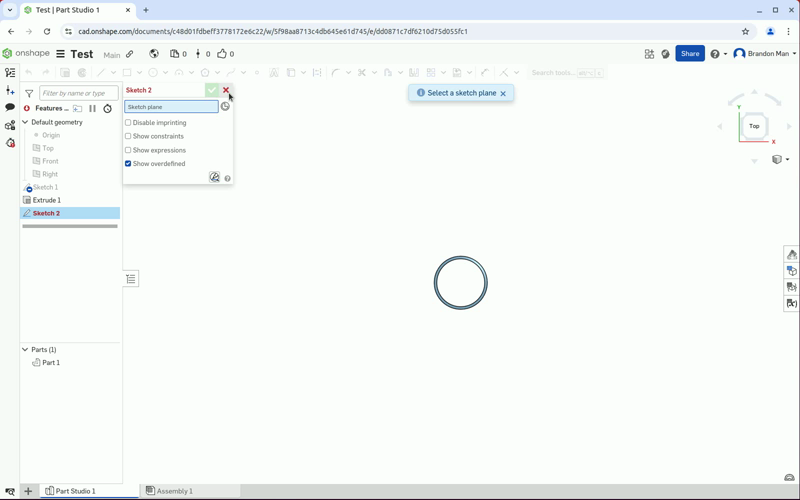
mouse_move(73, 150)
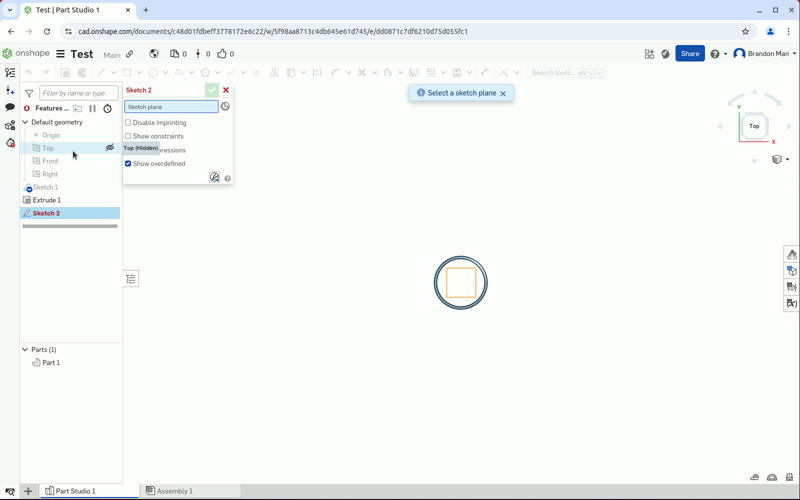
click(73, 150)
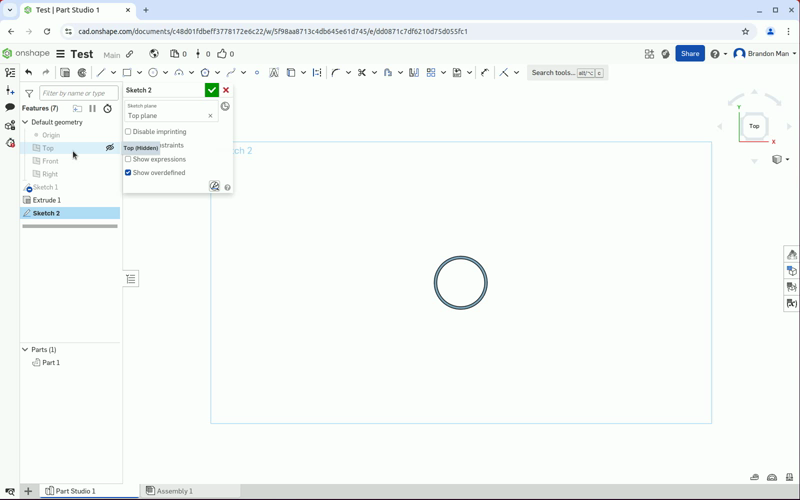
mouse_move(73, 352)
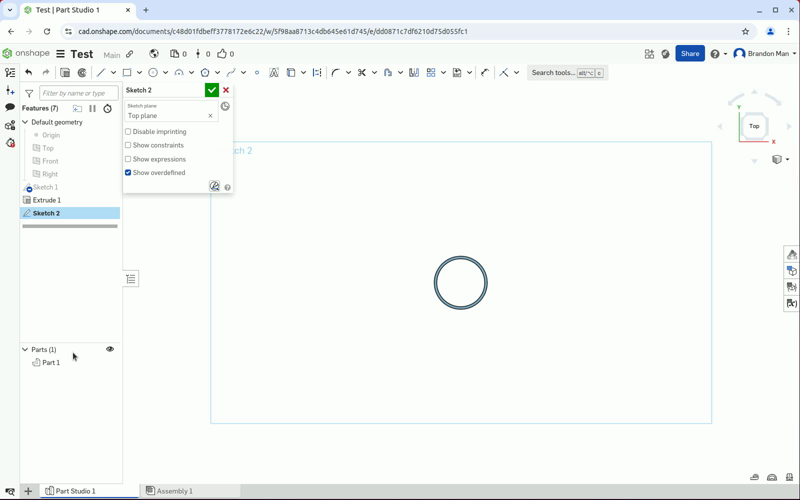
key(y)
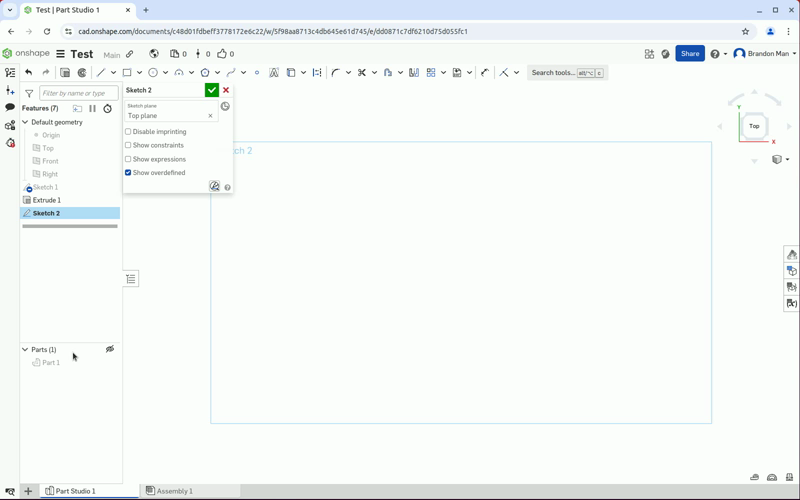
key(c)
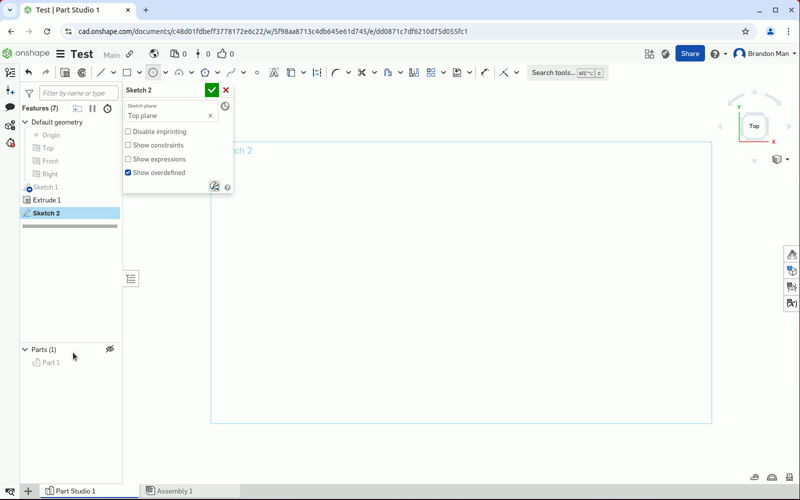
key_down(shift)
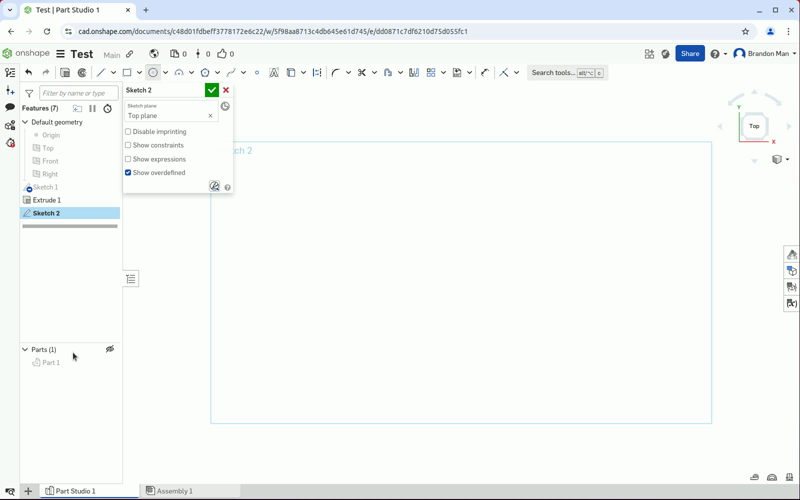
mouse_move(542, 282)
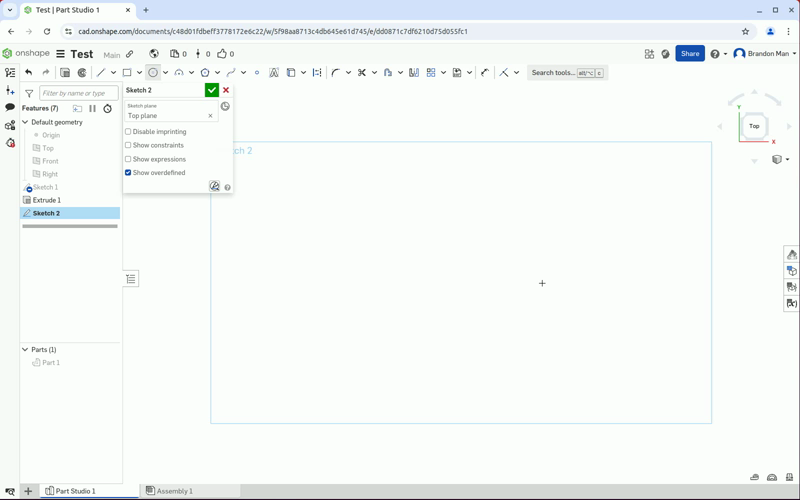
click(542, 282)
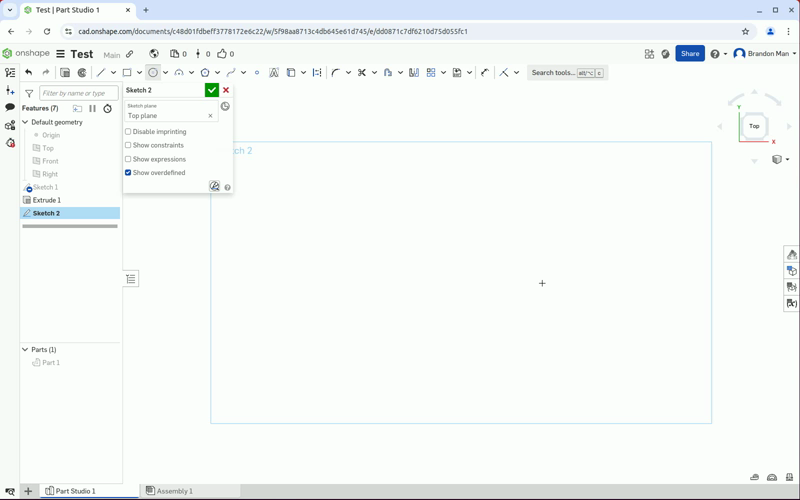
key_up(shift)
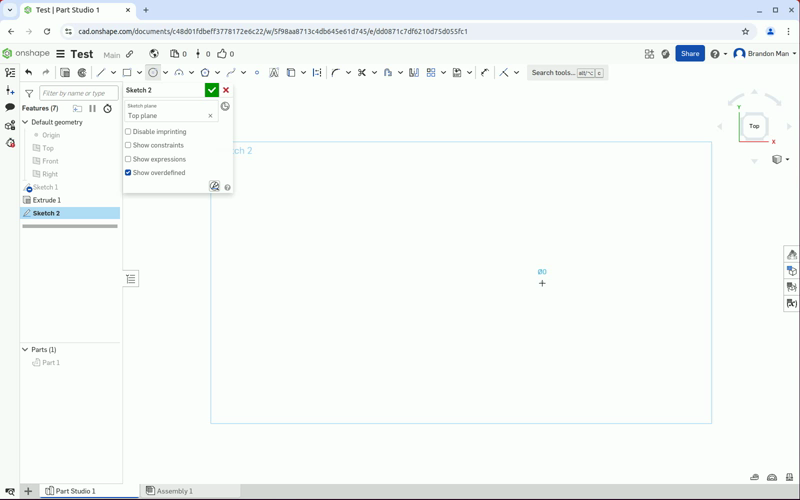
mouse_move(574, 282)
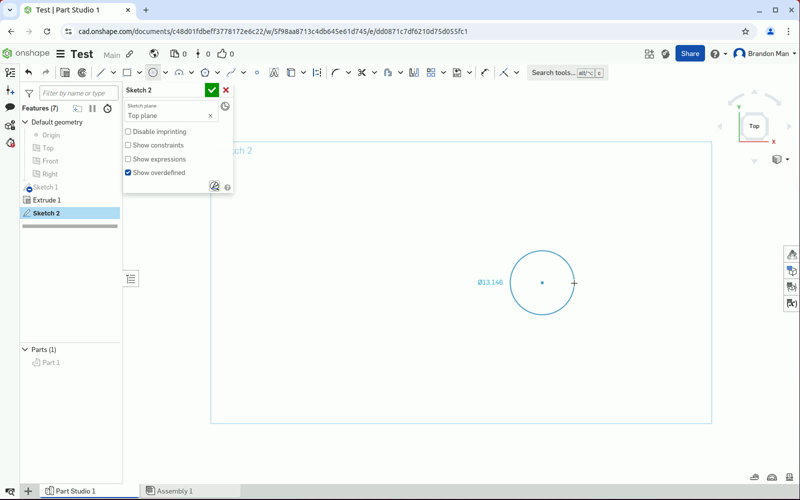
click(574, 282)
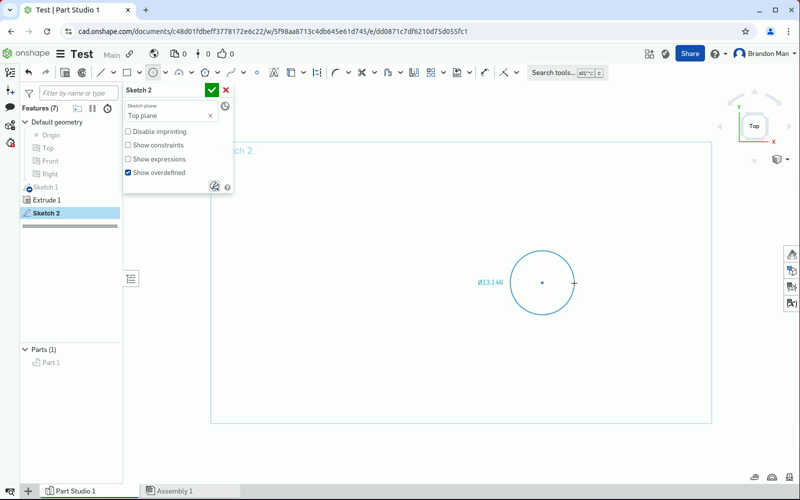
key(esc)
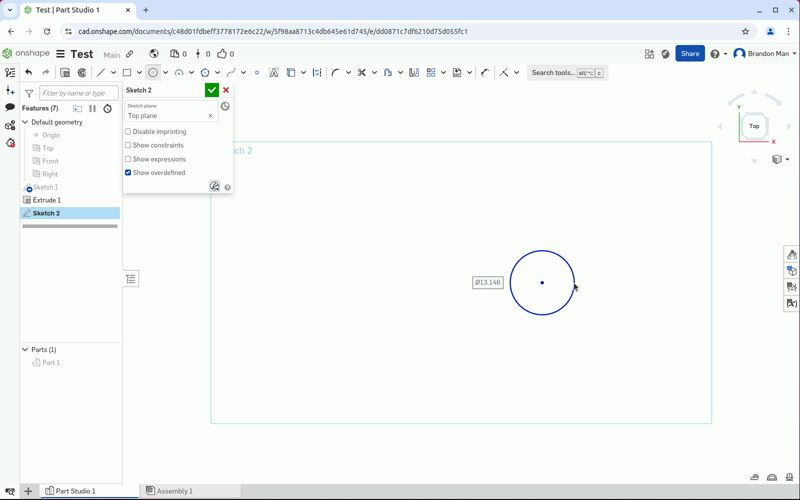
key(c)
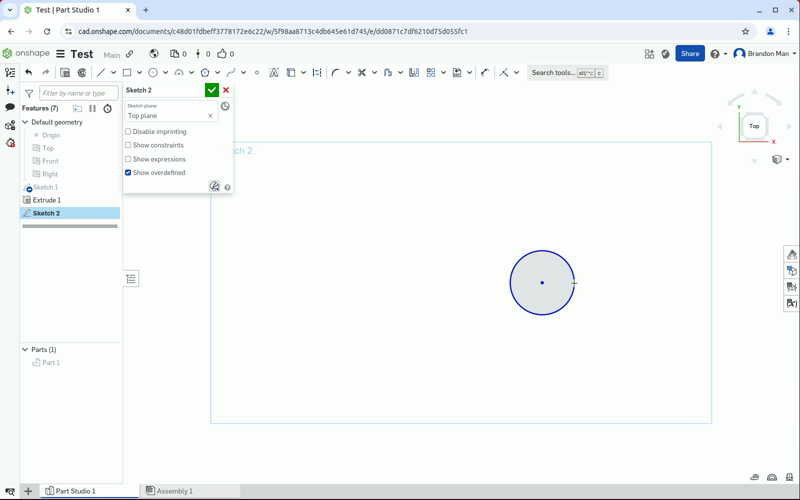
key_down(shift)
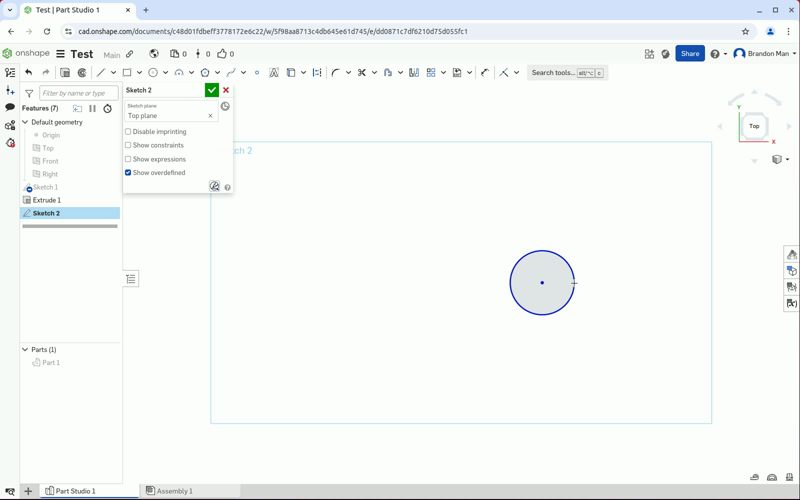
mouse_move(542, 282)
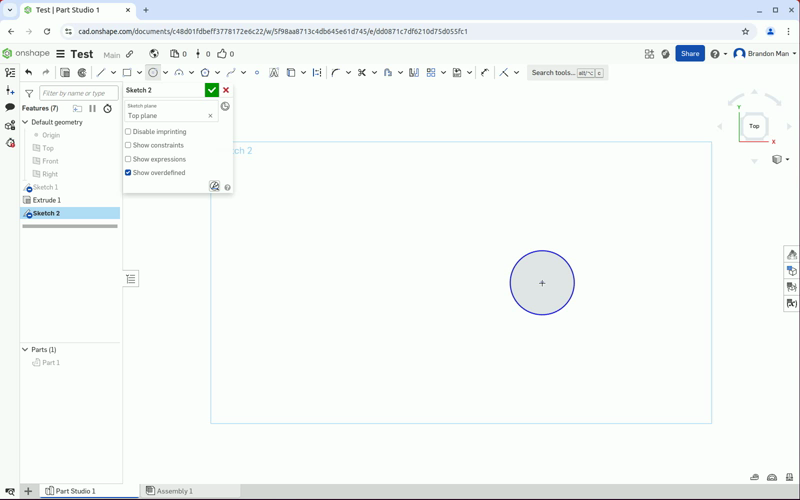
click(542, 282)
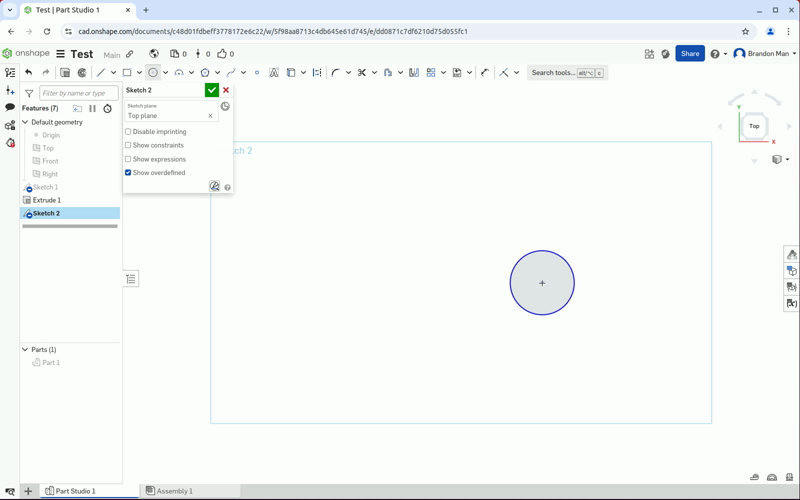
key_up(shift)
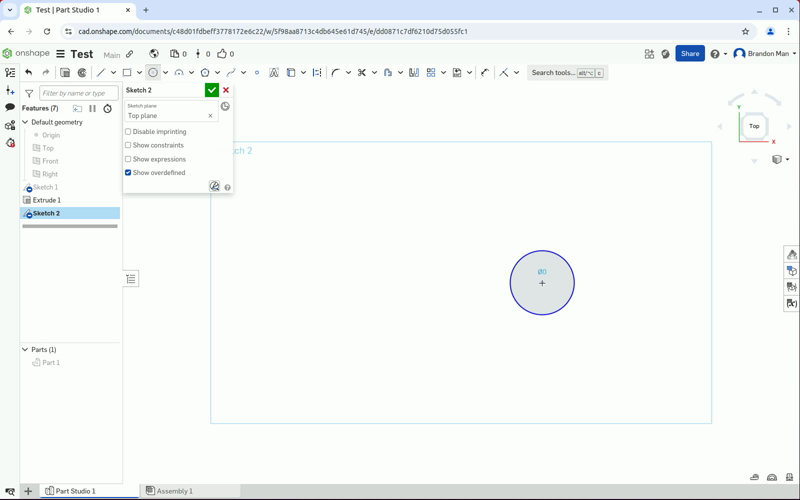
mouse_move(571, 282)
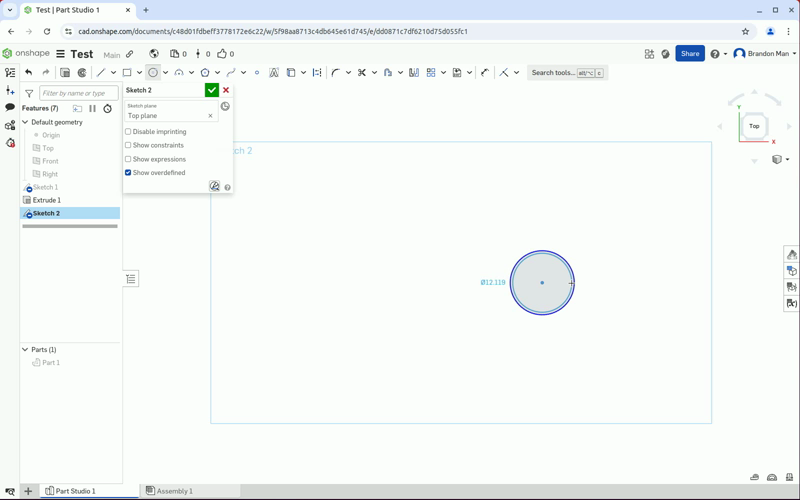
scroll(6)
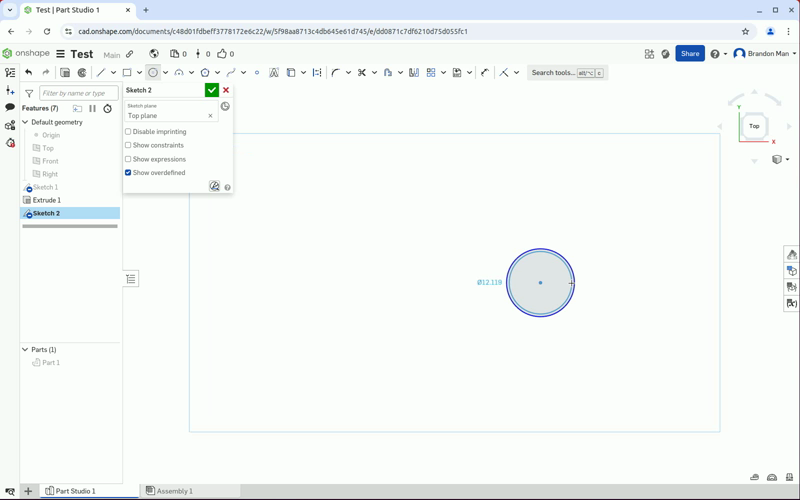
scroll(6)
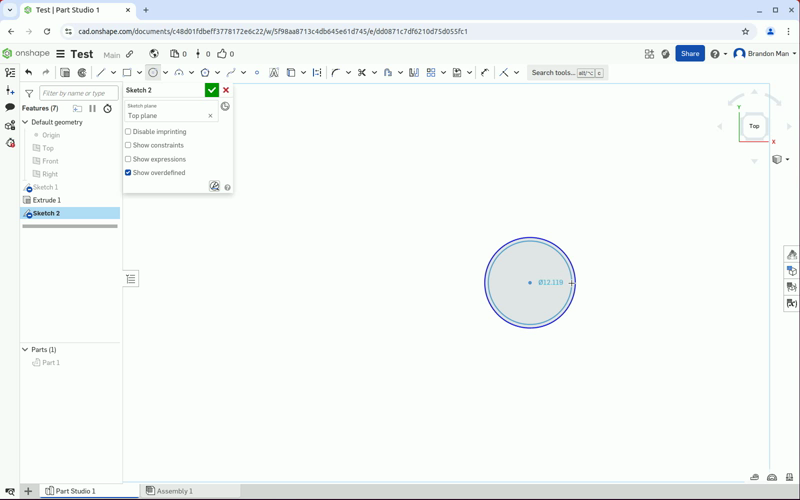
scroll(6)
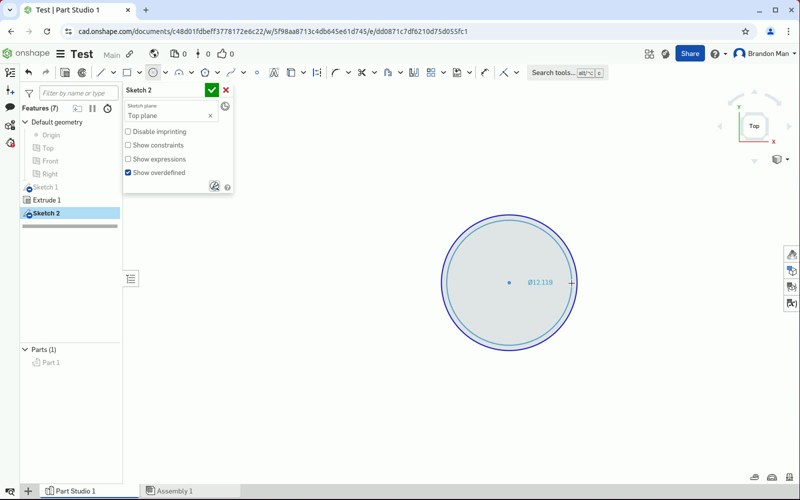
scroll(6)
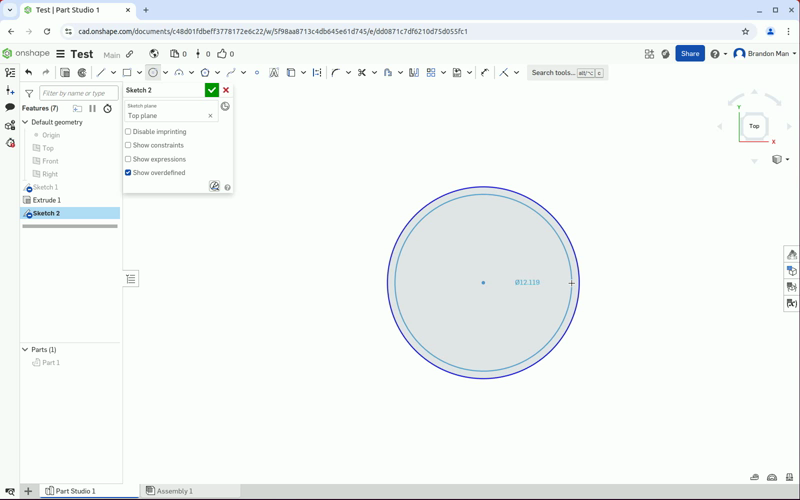
scroll(6)
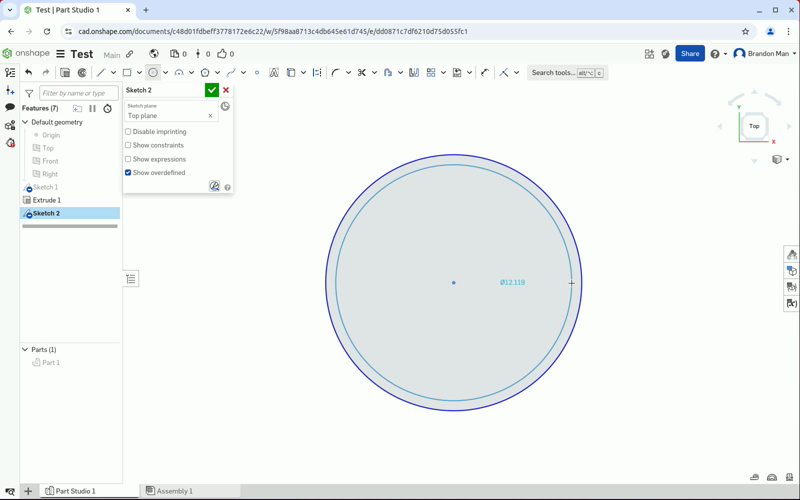
scroll(6)
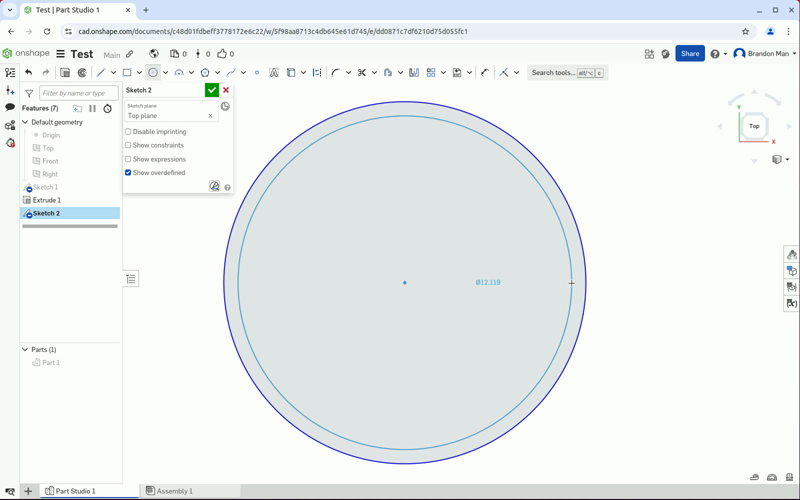
scroll(6)
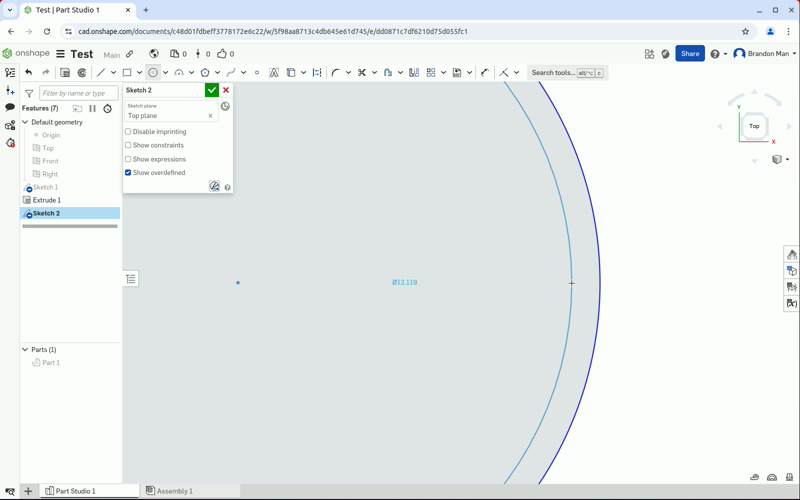
click(571, 282)
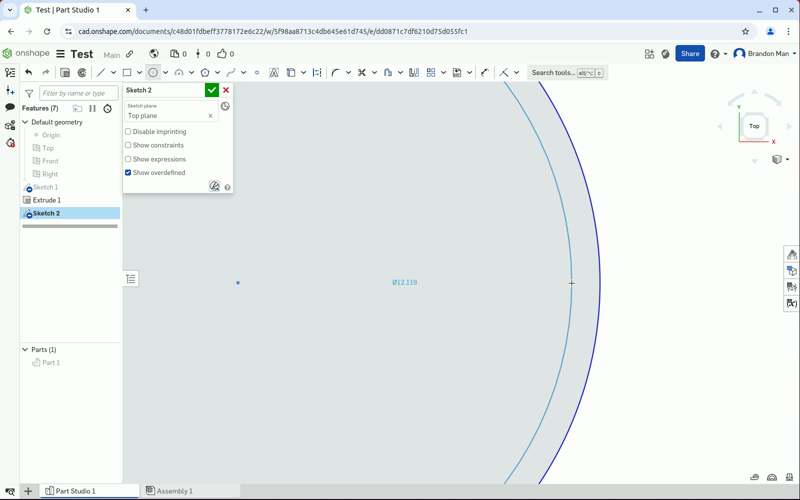
scroll(-6)
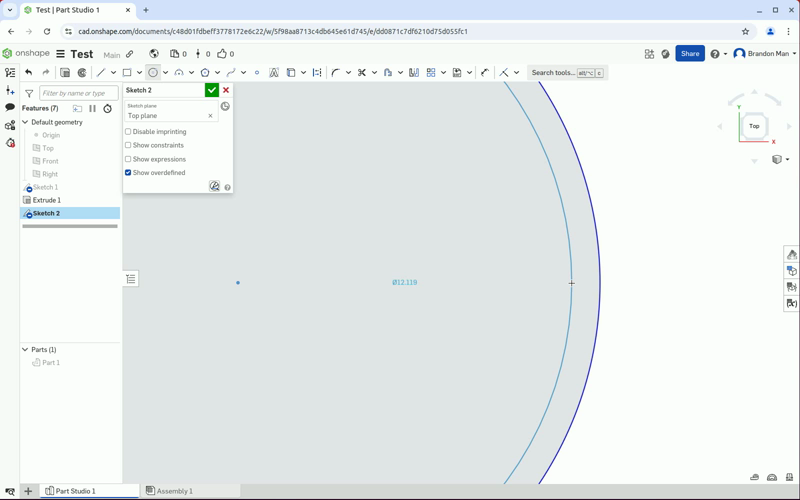
scroll(-6)
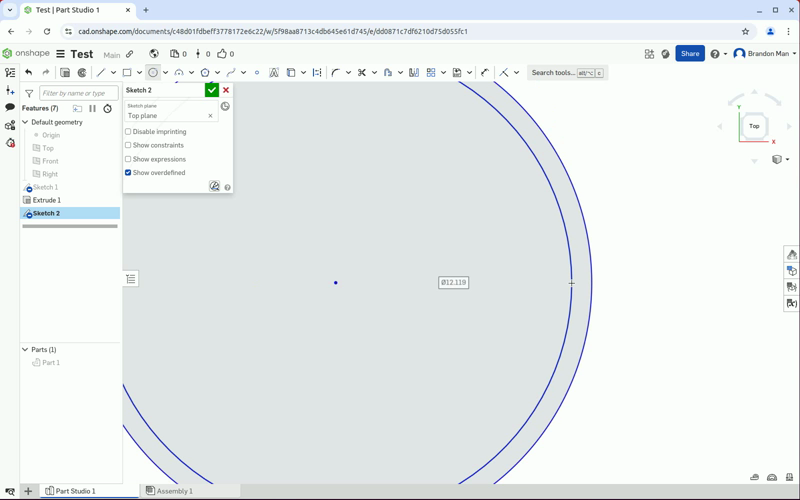
scroll(-6)
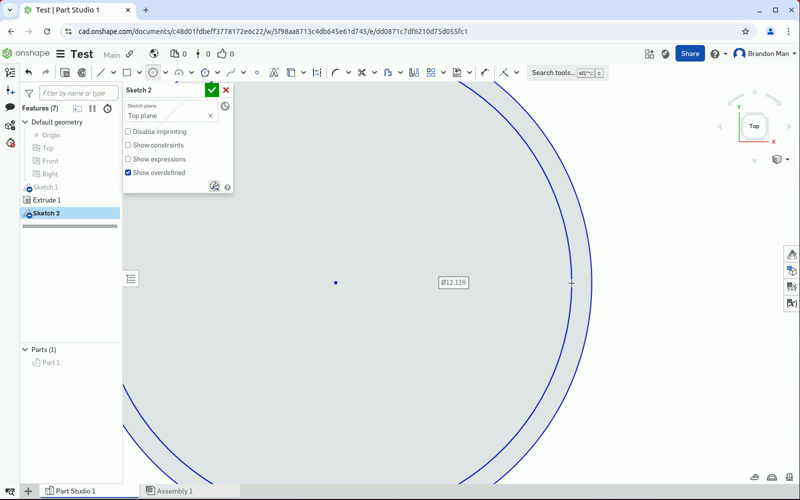
scroll(-6)
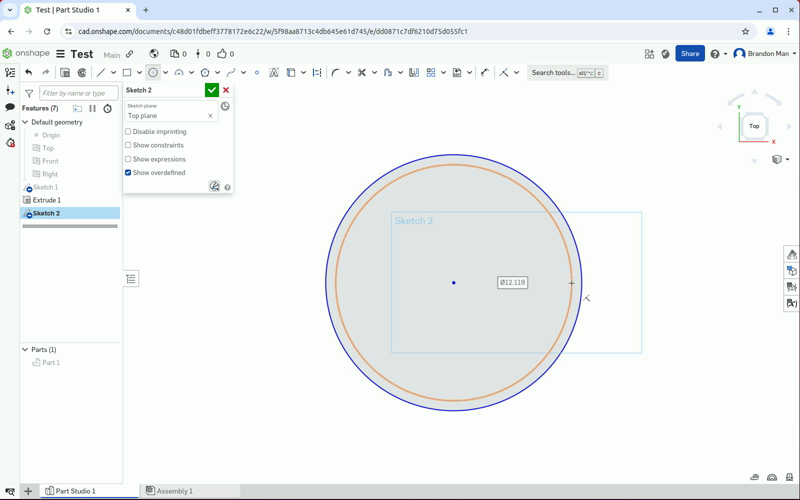
scroll(-6)
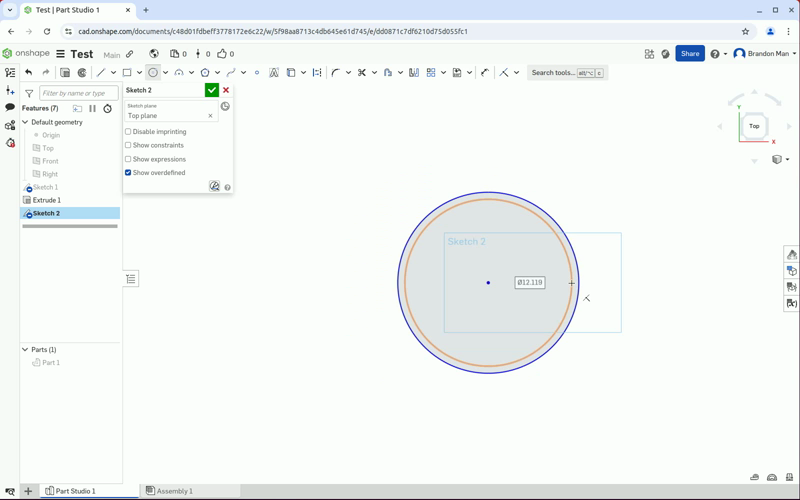
scroll(-6)
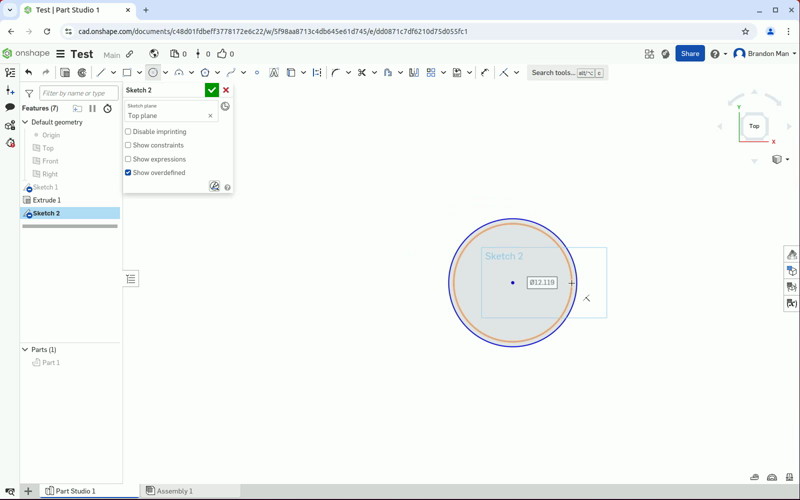
scroll(-6)
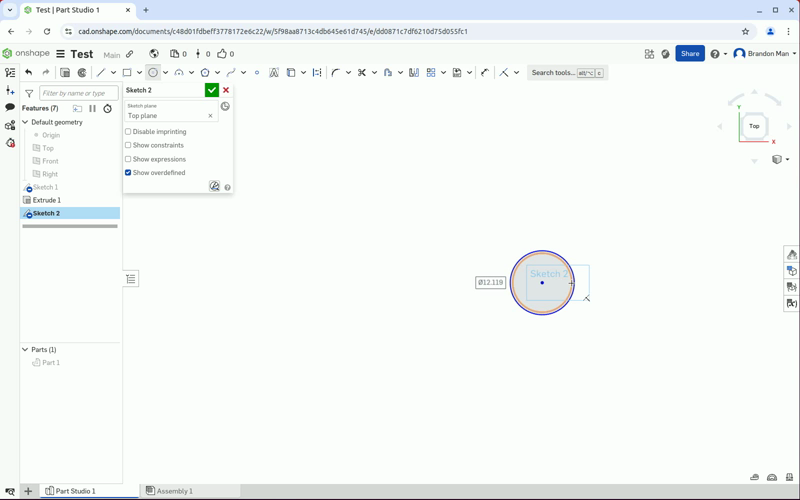
key(esc)
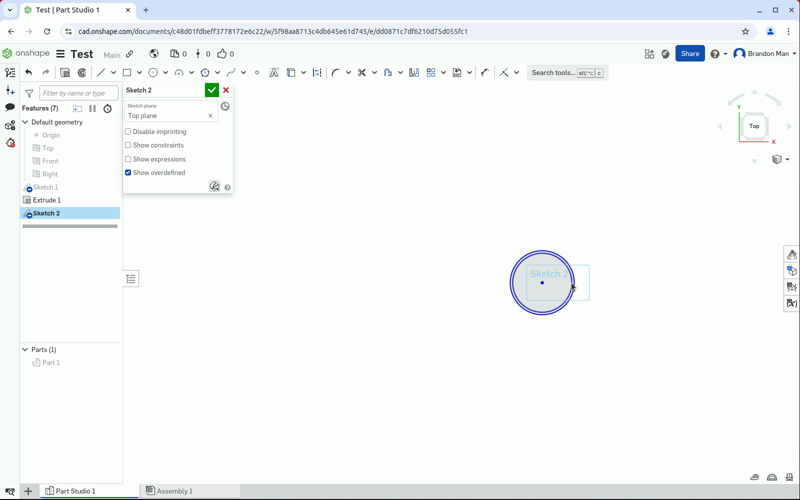
mouse_move(572, 278)
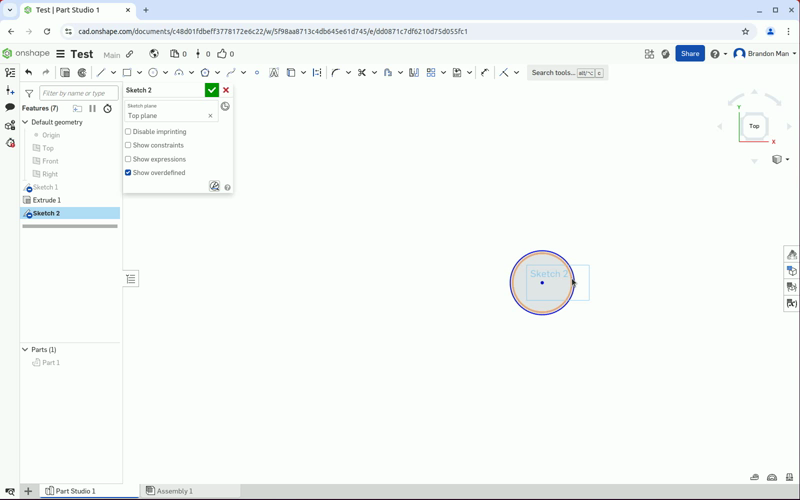
scroll(6)
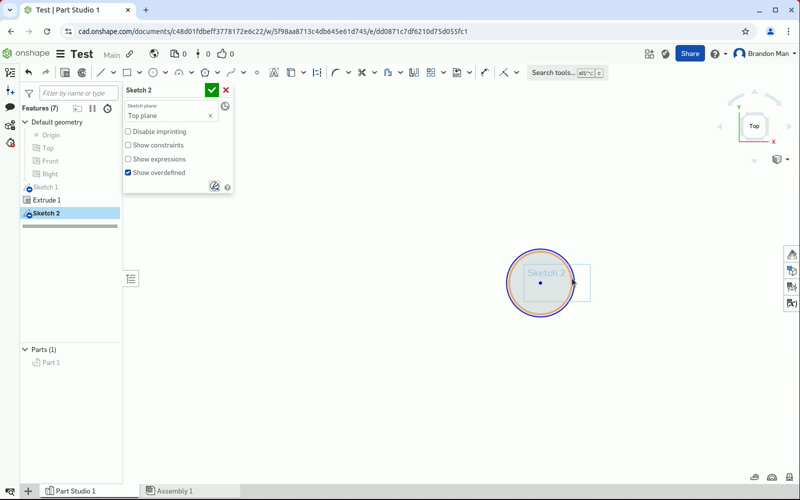
scroll(6)
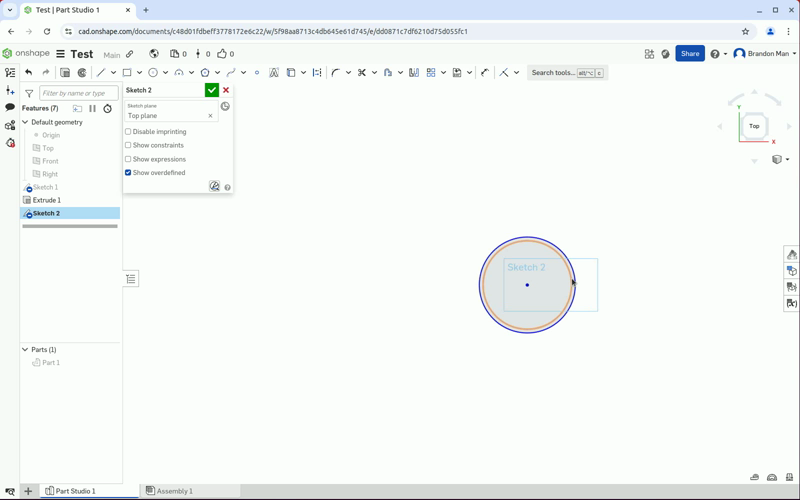
scroll(6)
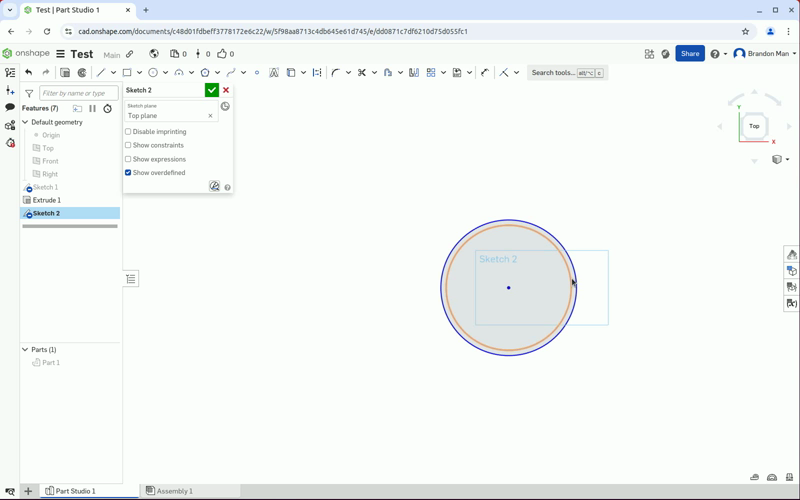
scroll(6)
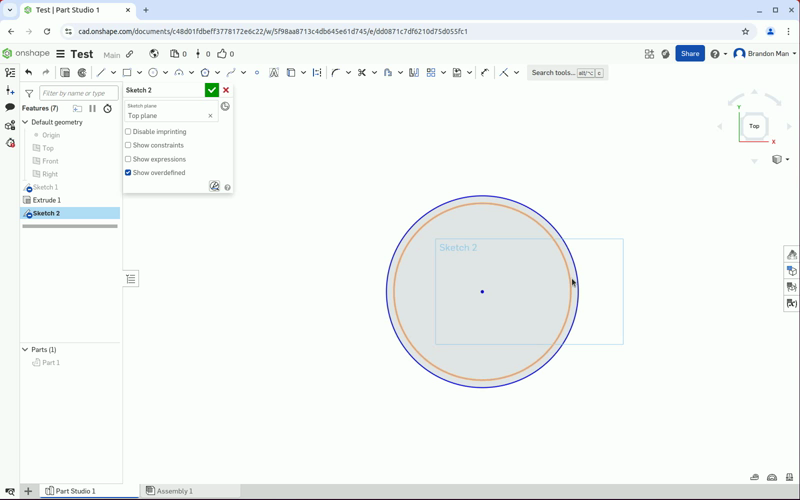
scroll(6)
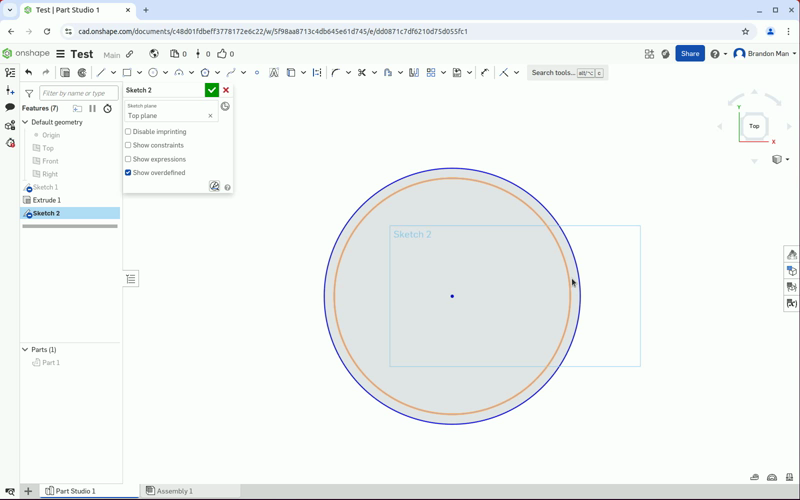
scroll(6)
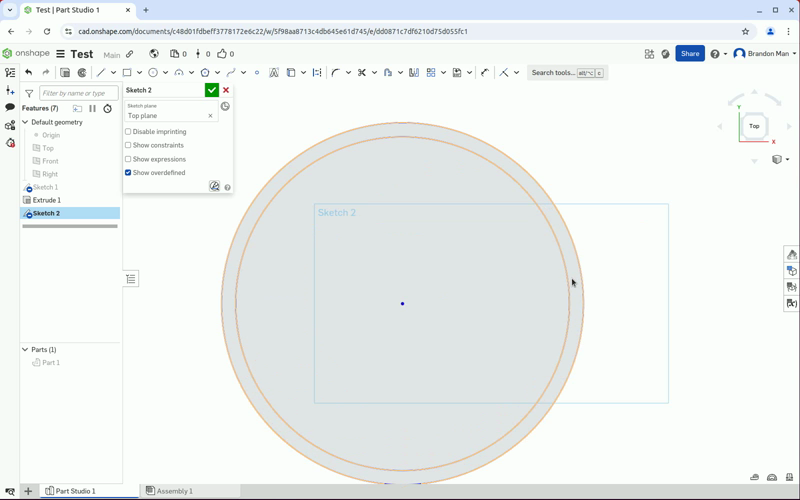
scroll(6)
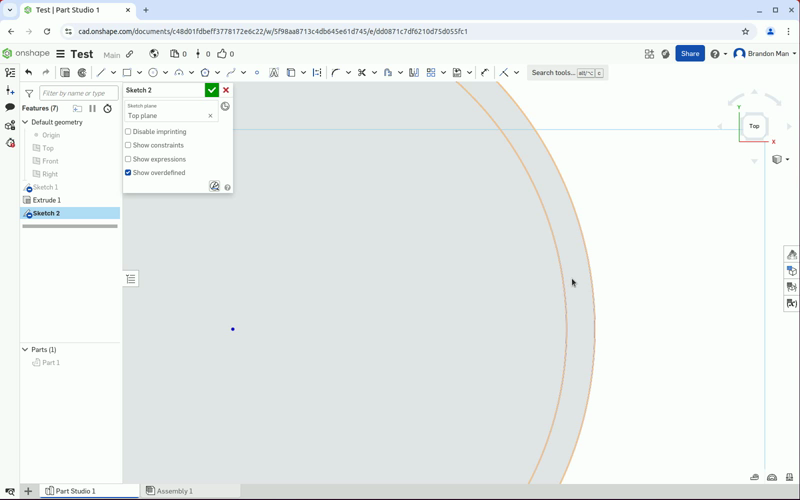
click(572, 278)
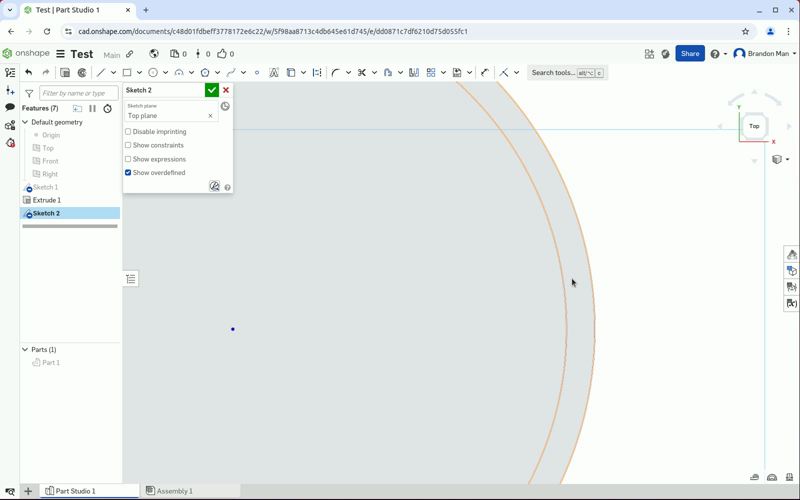
scroll(-6)
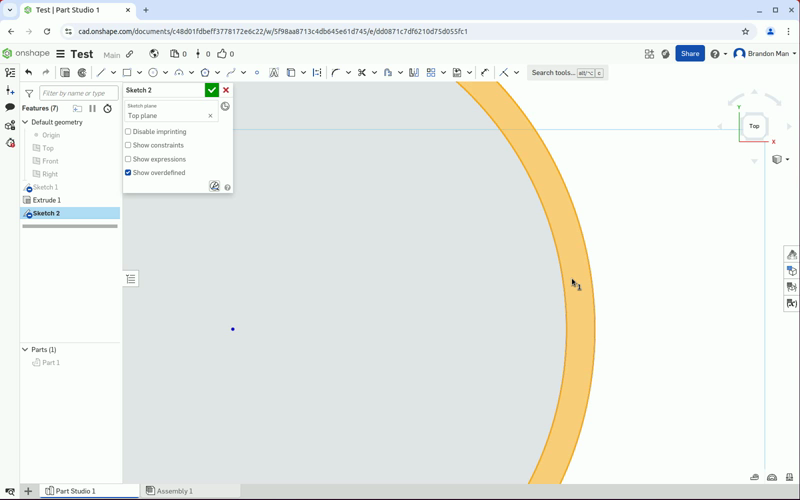
scroll(-6)
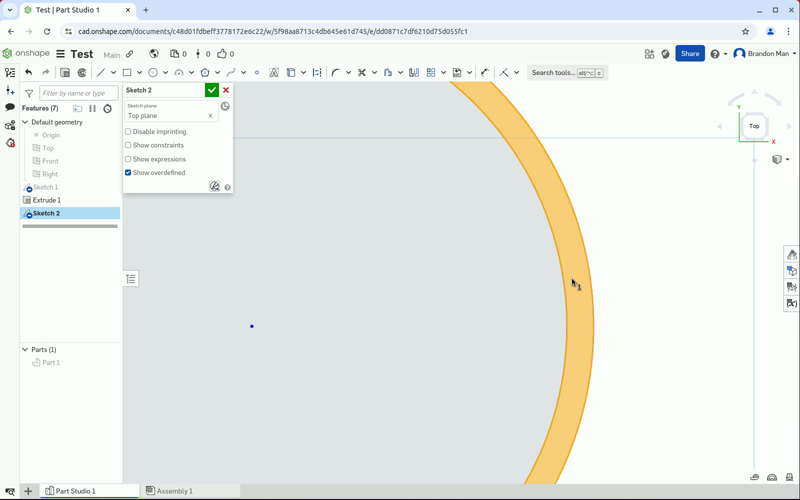
scroll(-6)
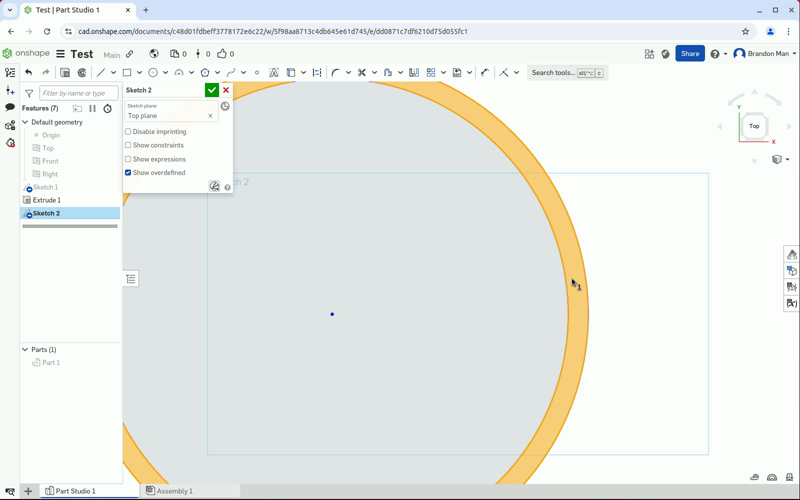
scroll(-6)
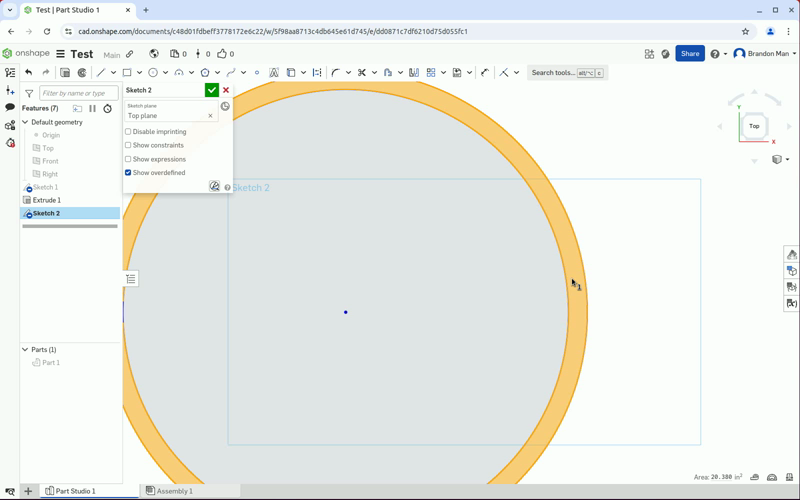
scroll(-6)
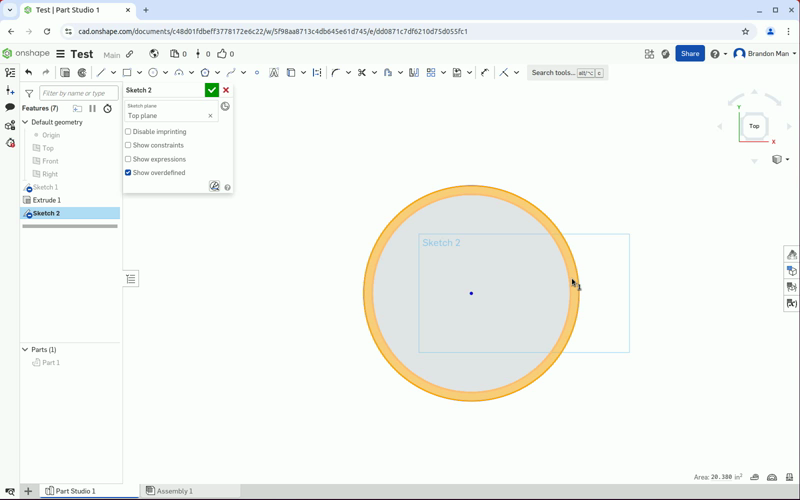
scroll(-6)
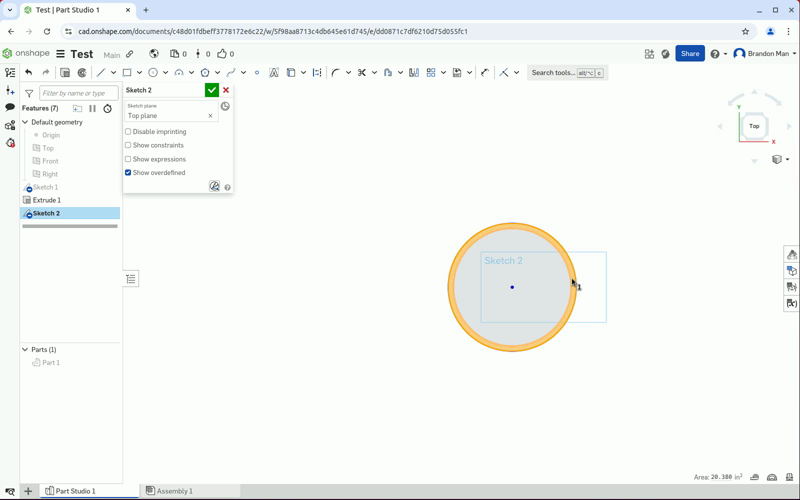
scroll(-6)
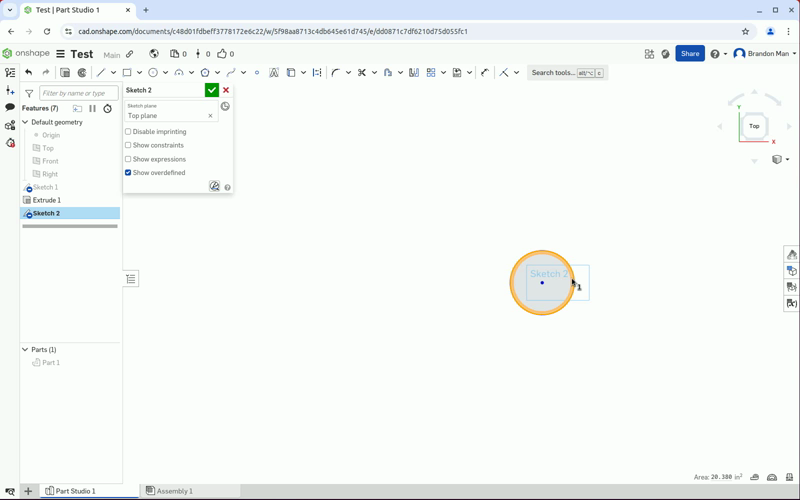
mouse_move(73, 352)
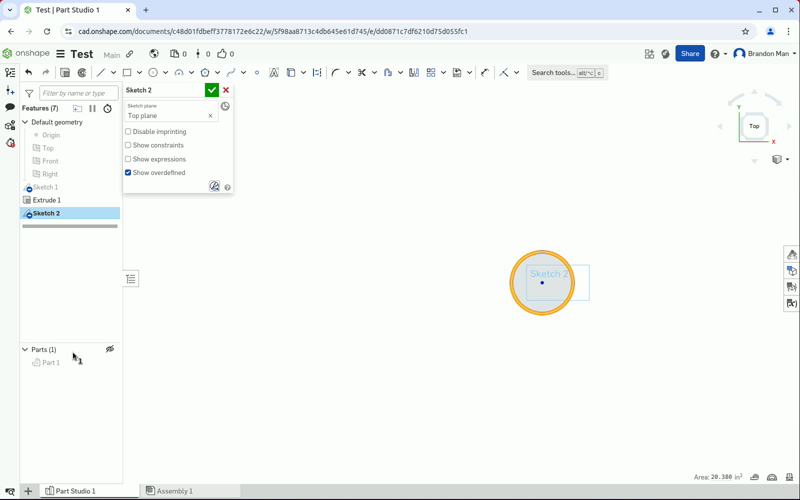
key(shift+y)
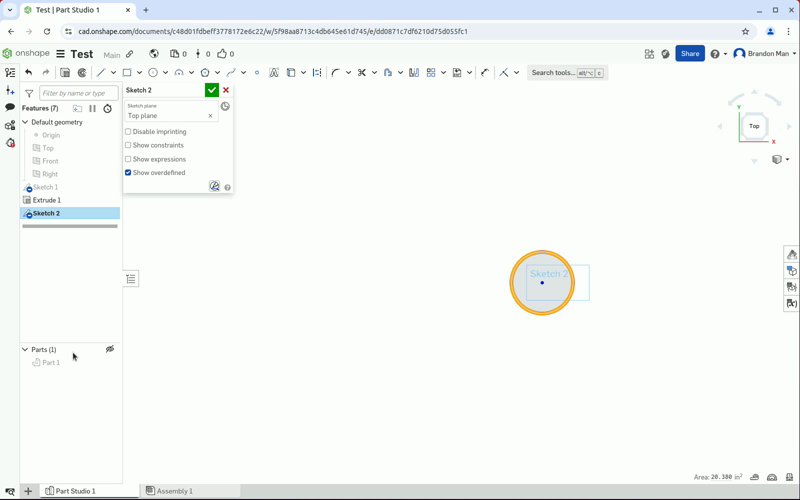
key(shift+e)
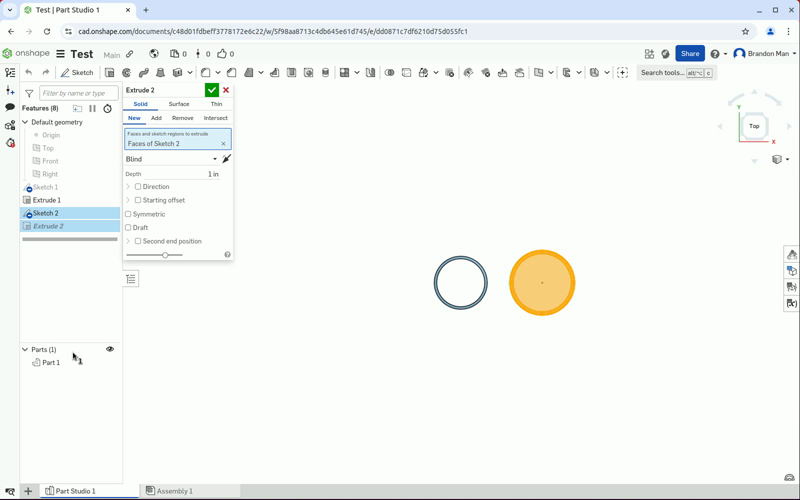
mouse_move(143, 106)
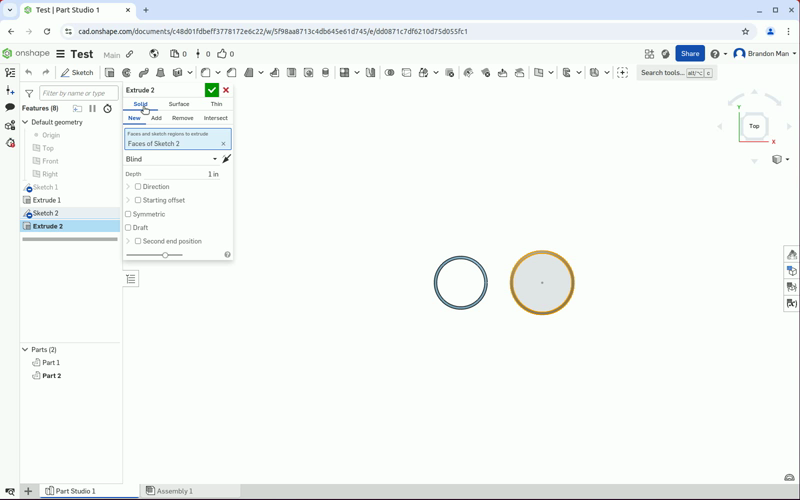
click(143, 106)
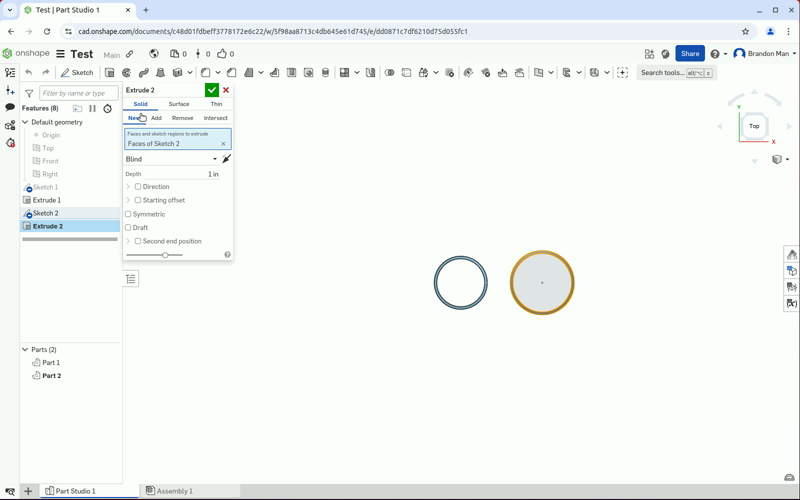
mouse_move(137, 120)
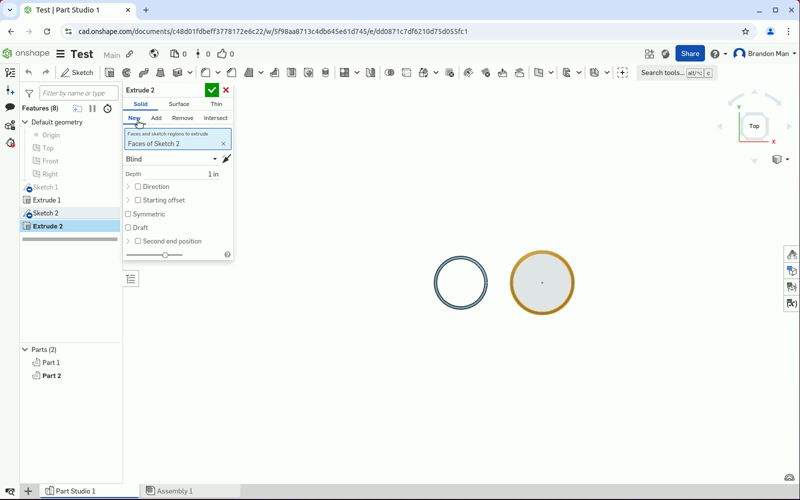
click(137, 120)
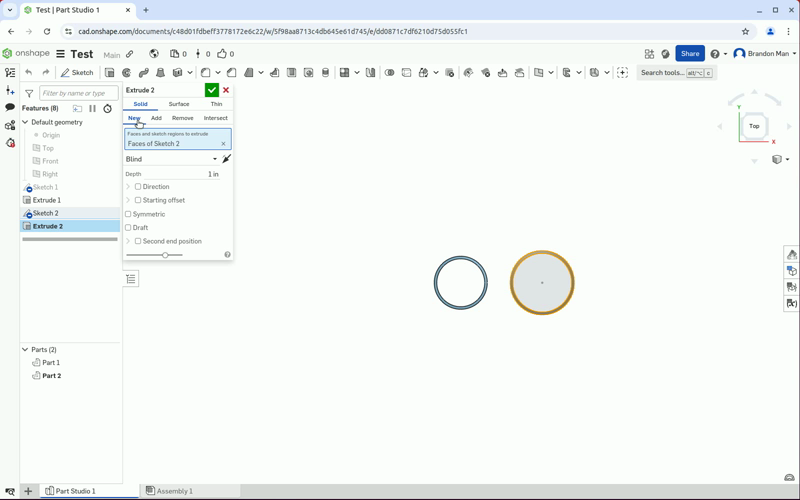
key(tab, 4)
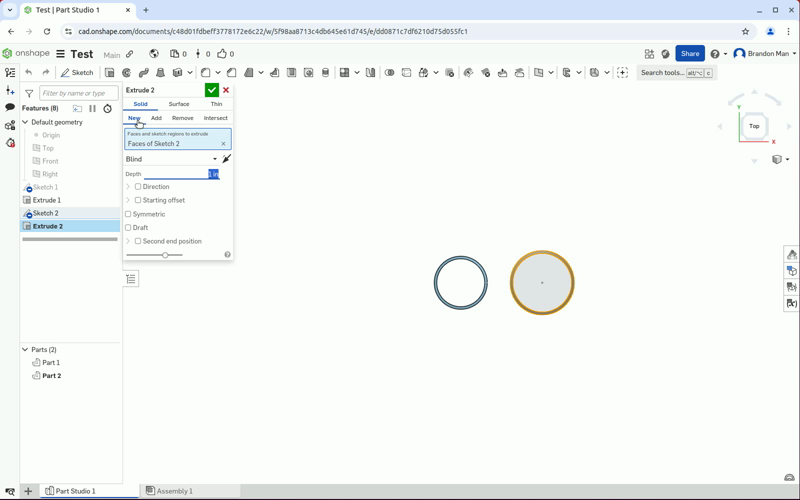
text(2.407)
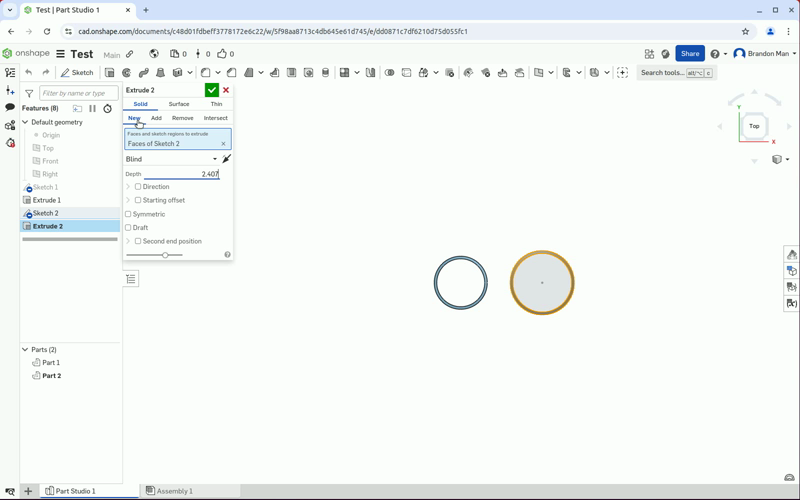
key(enter)
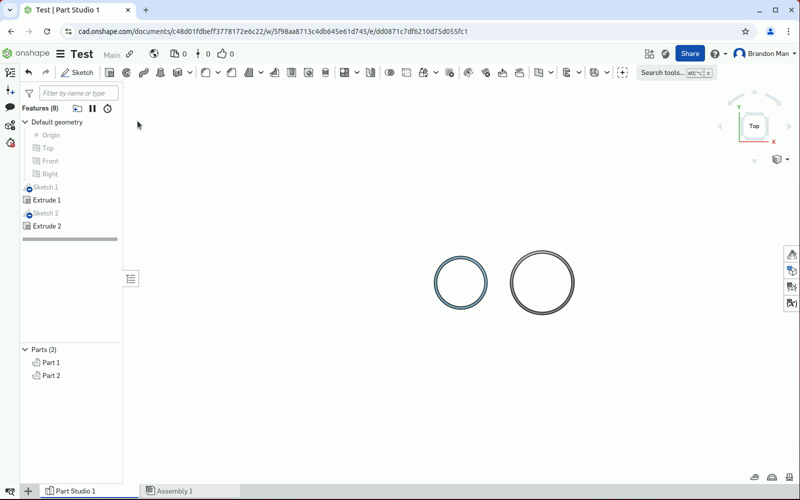
key(shift+h)
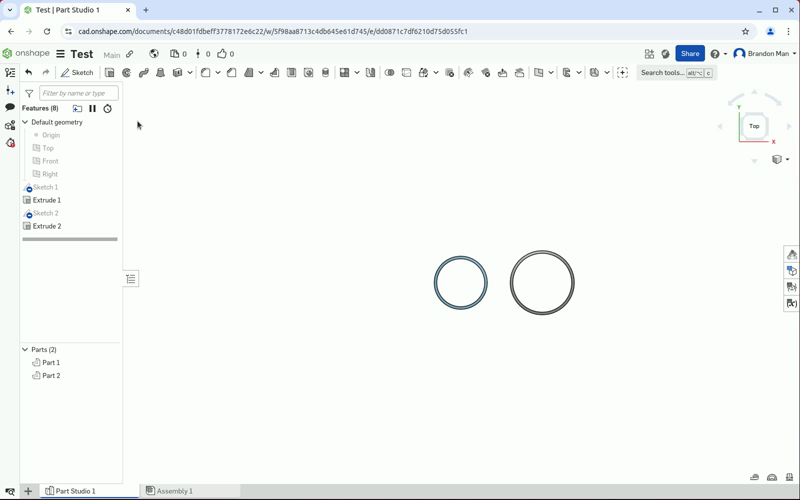
key(shift+h)
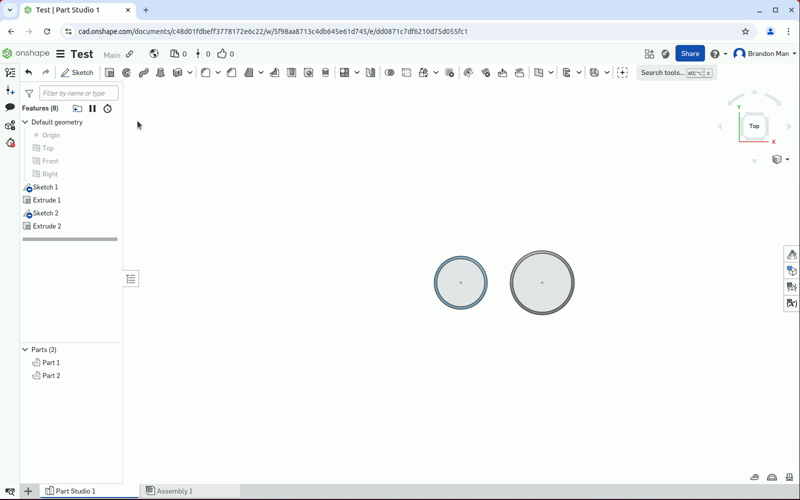
key(shift+7)
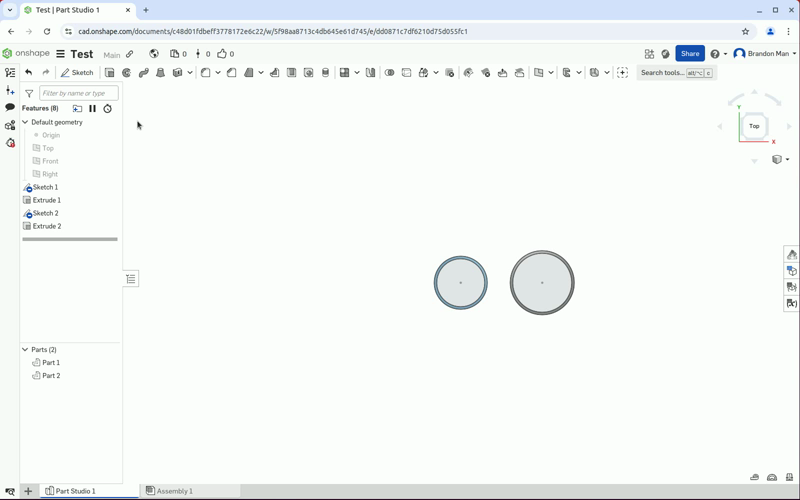
key(up, 3)
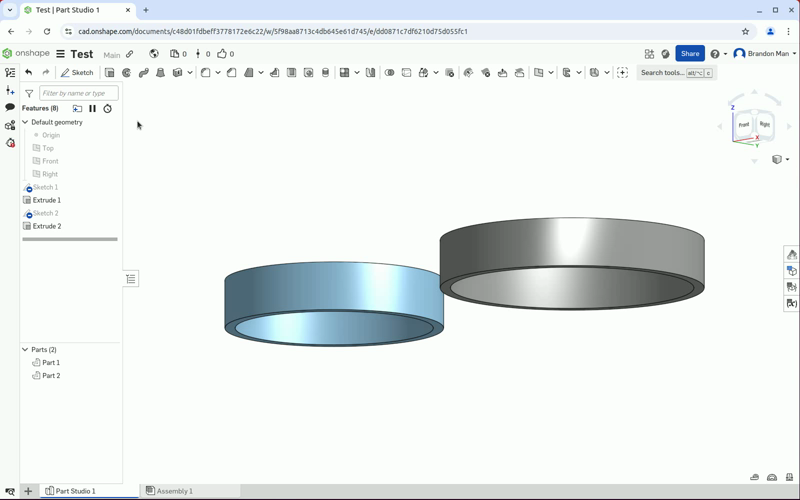
key(left, 3)
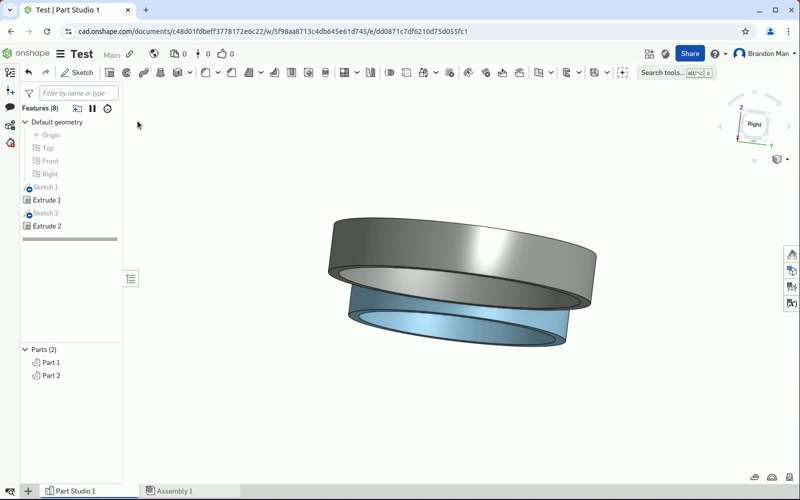
key(right, 3)
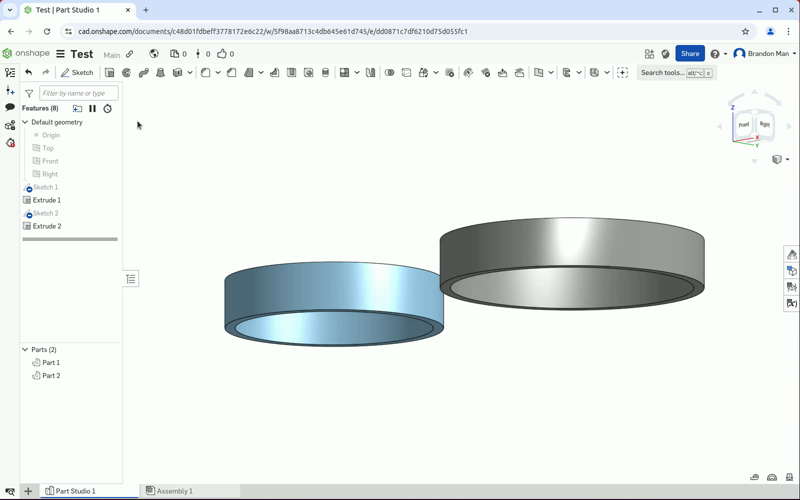
key(down, 3)
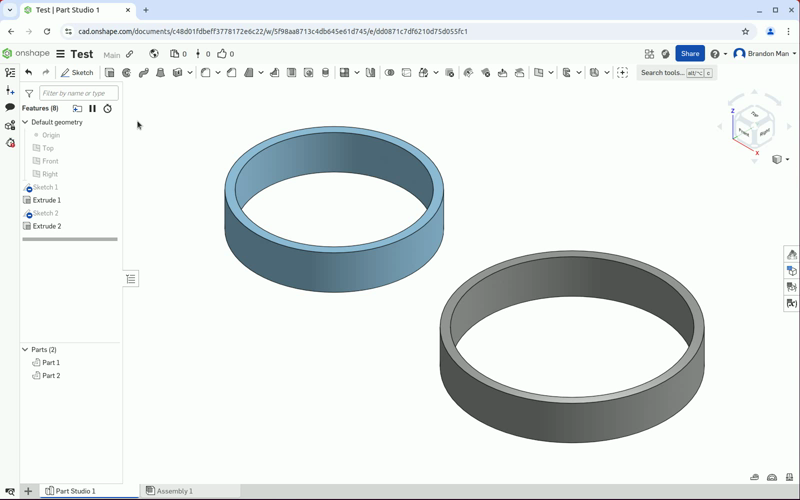
mouse_move(73, 189)
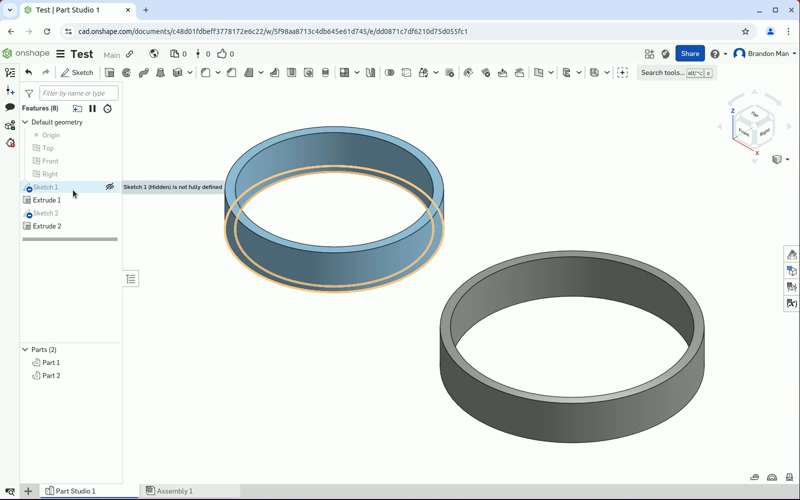
click(73, 189)